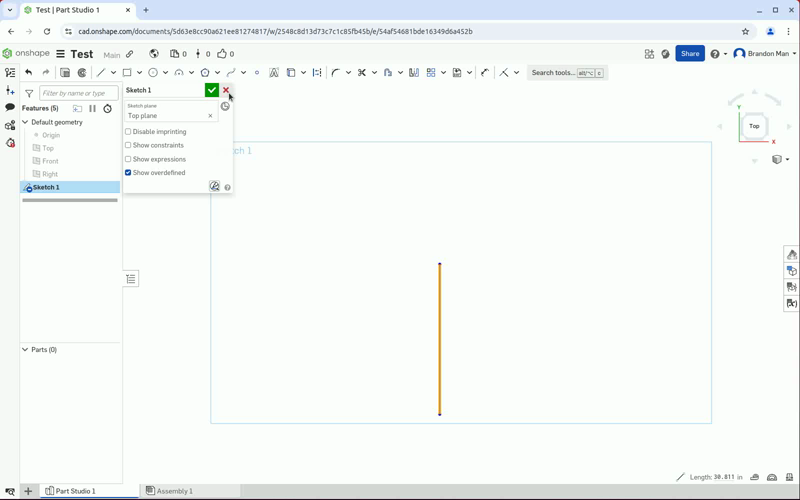
key(shift+h)
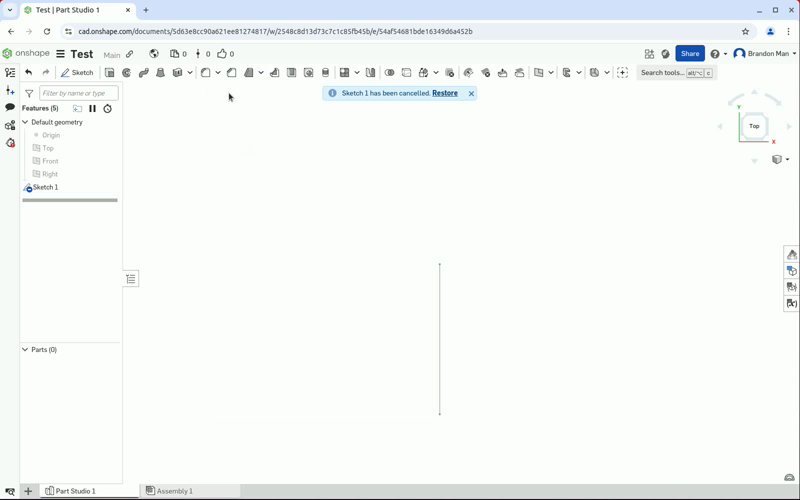
key(shift+s)
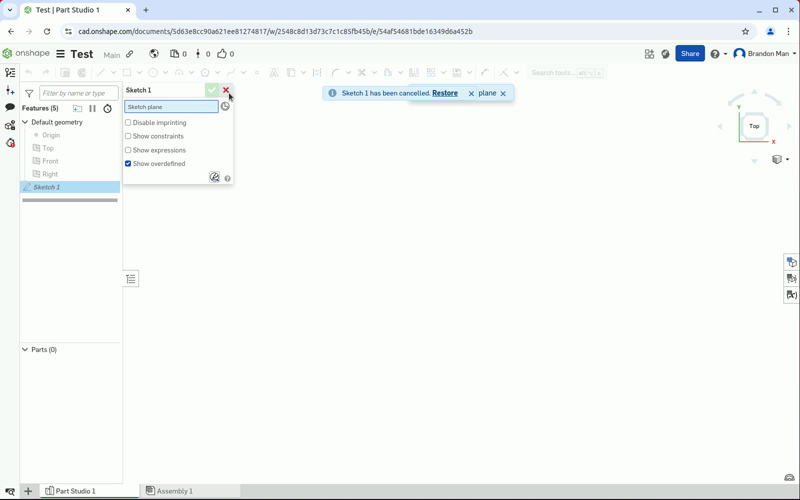
mouse_move(73, 150)
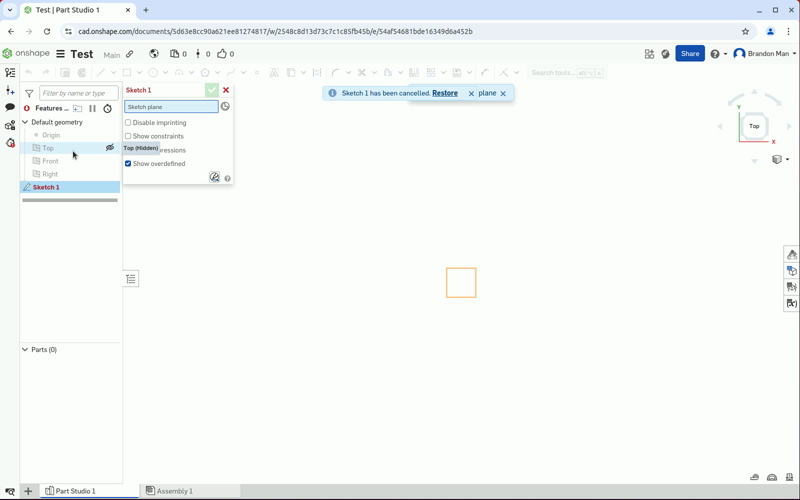
click(73, 150)
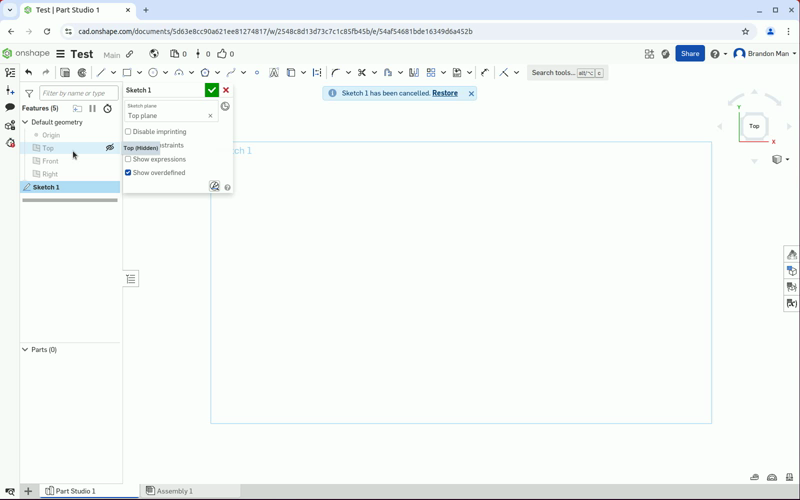
mouse_move(73, 352)
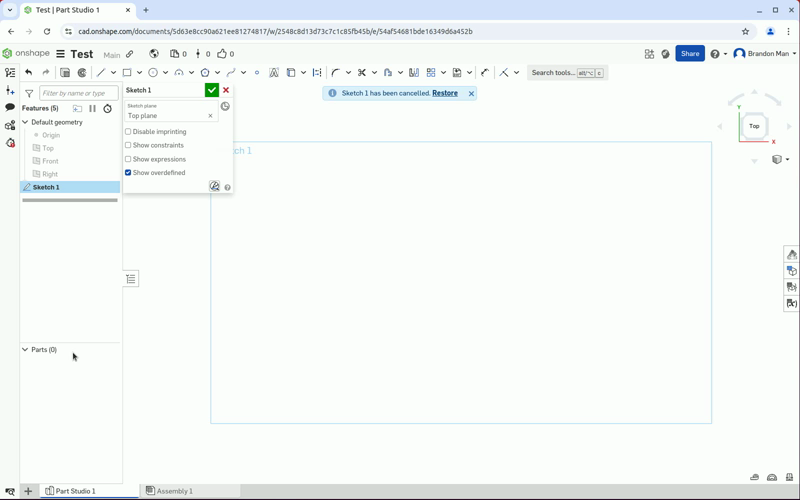
key(y)
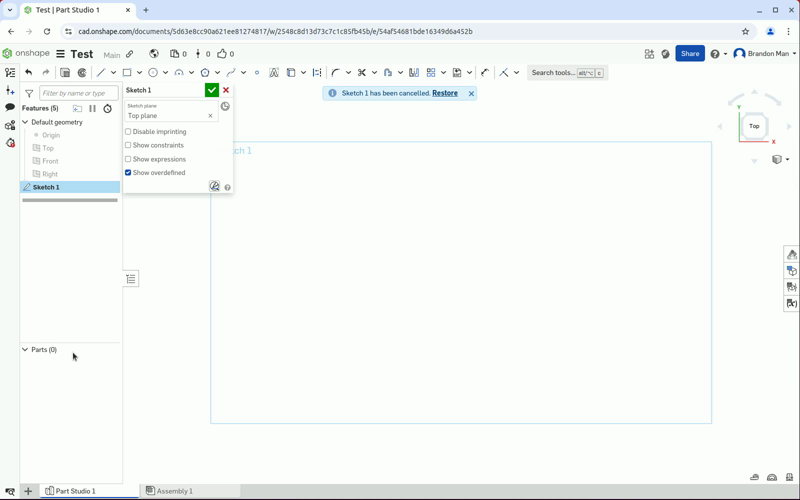
key(c)
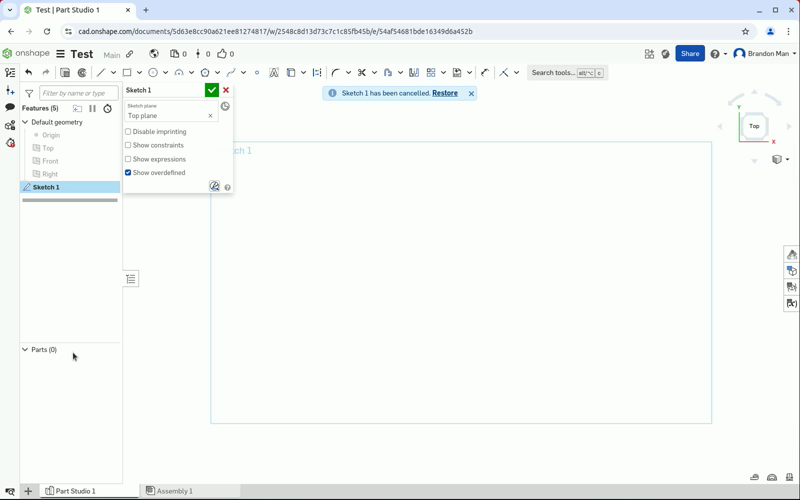
key_down(shift)
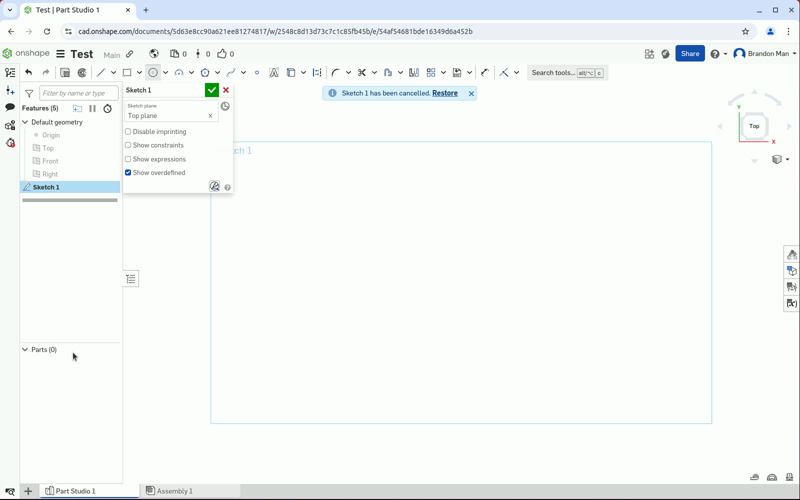
mouse_move(461, 282)
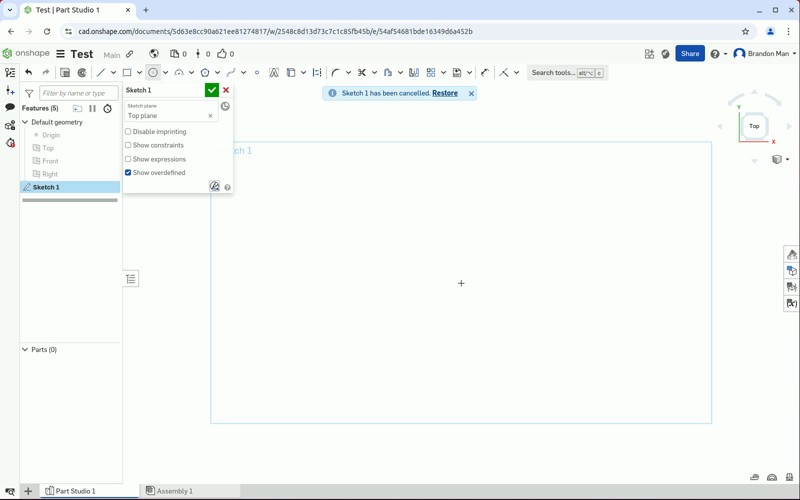
click(461, 282)
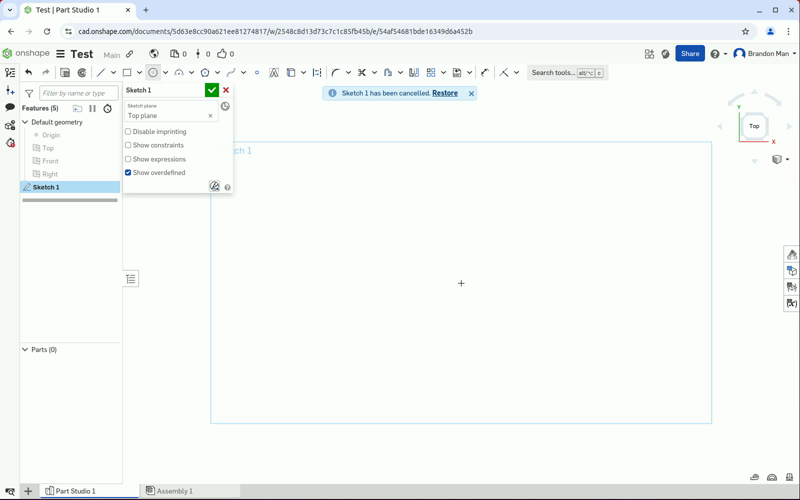
key_up(shift)
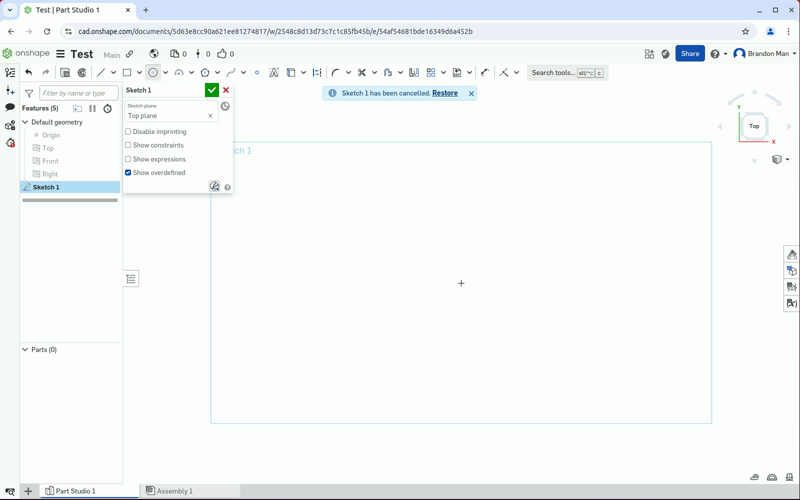
mouse_move(485, 282)
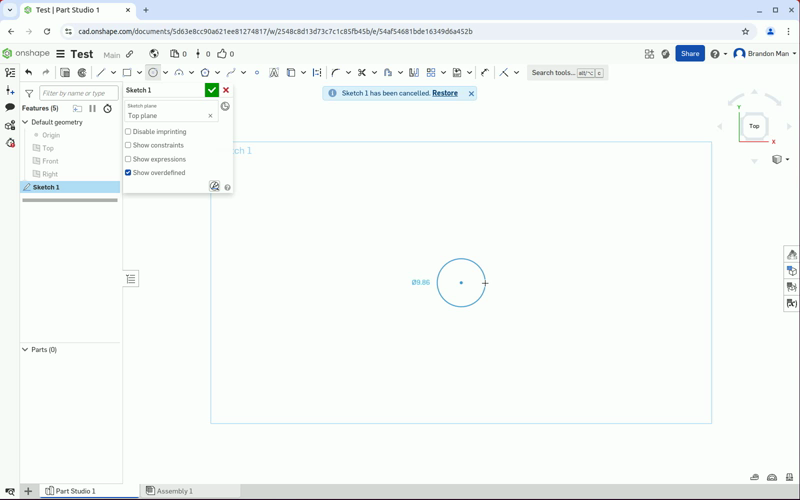
click(485, 282)
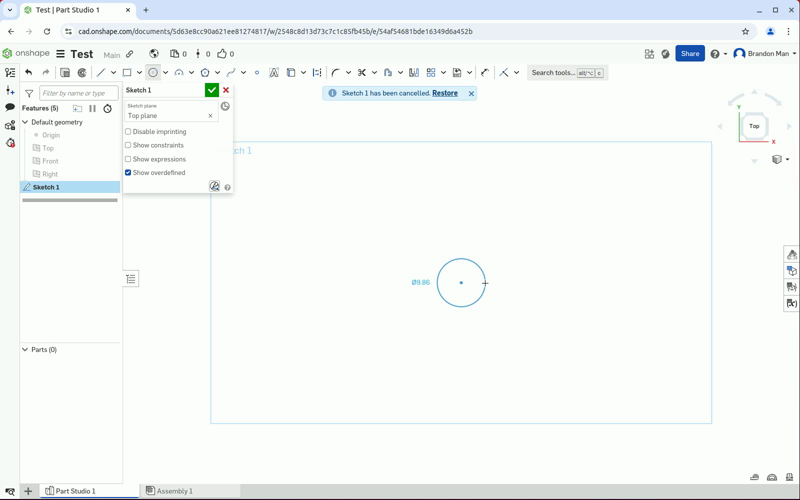
key(esc)
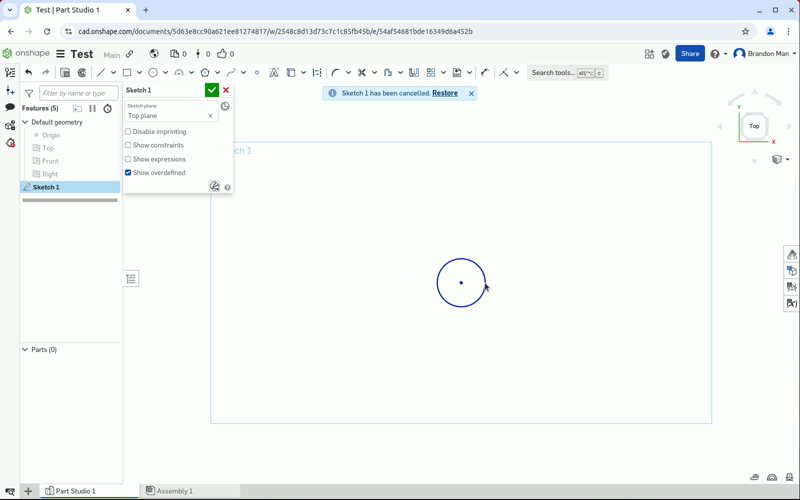
mouse_move(465, 281)
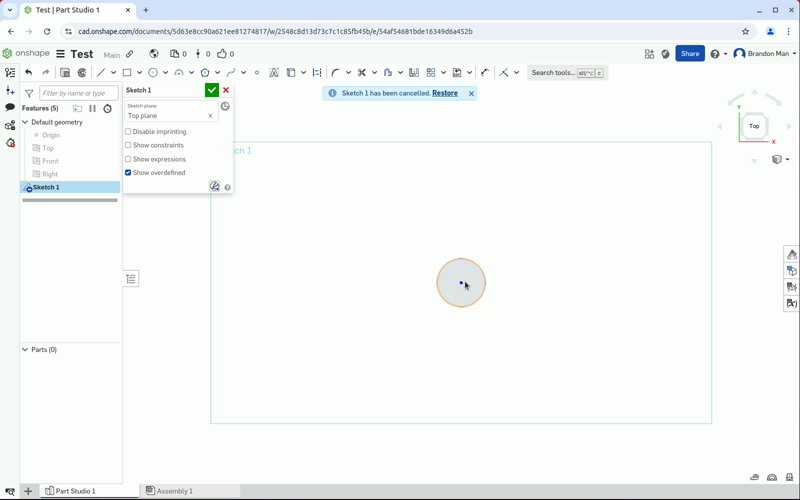
click(465, 281)
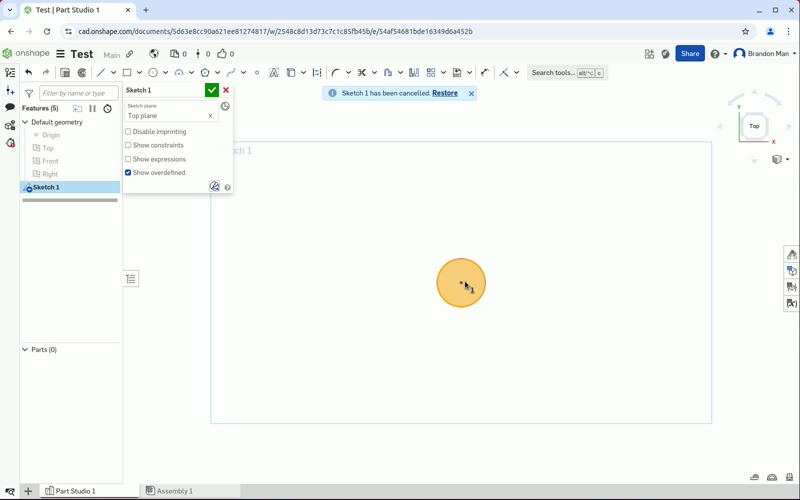
mouse_move(73, 352)
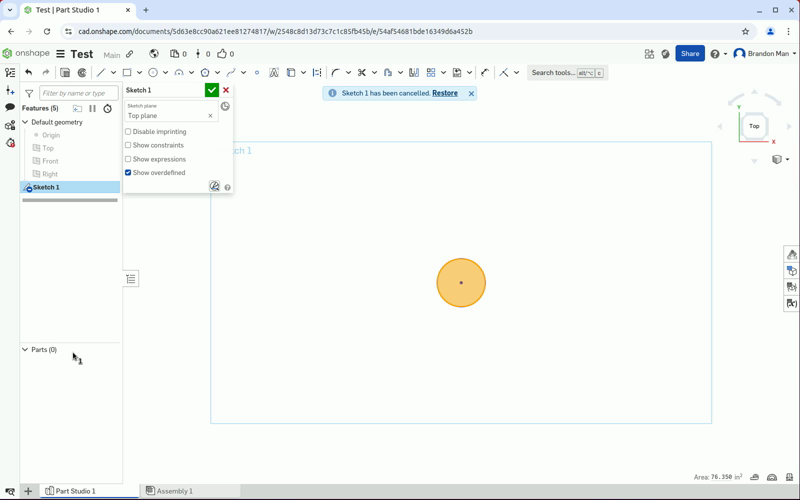
key(shift+y)
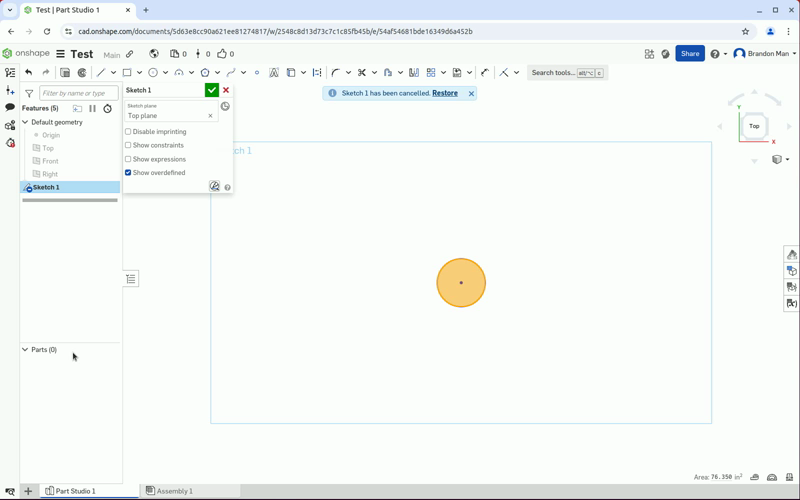
key(shift+e)
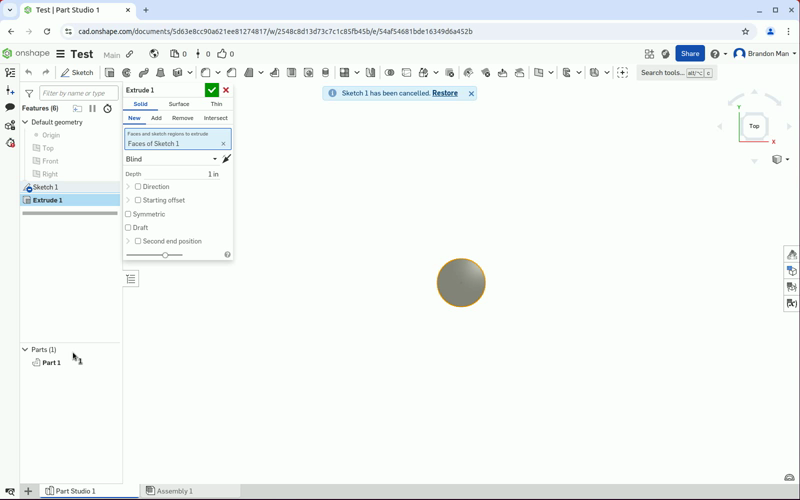
mouse_move(143, 106)
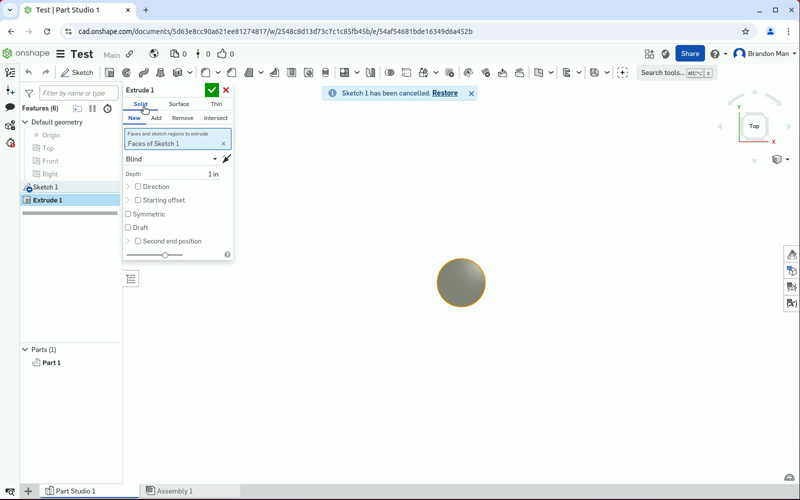
click(143, 106)
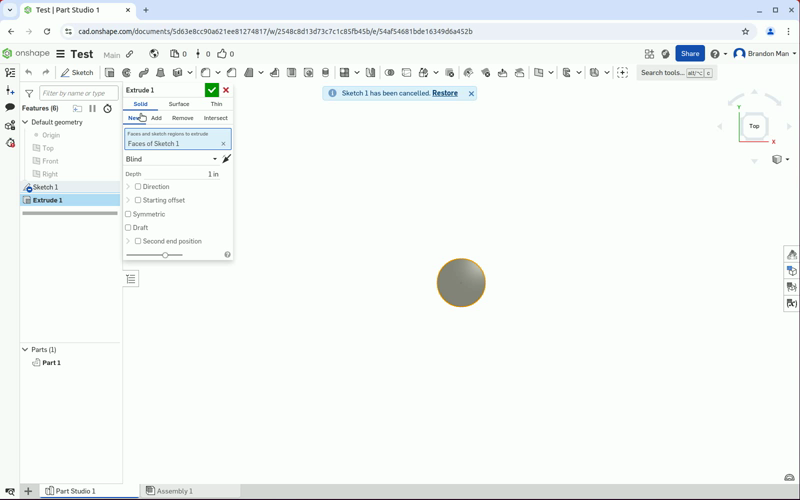
mouse_move(137, 120)
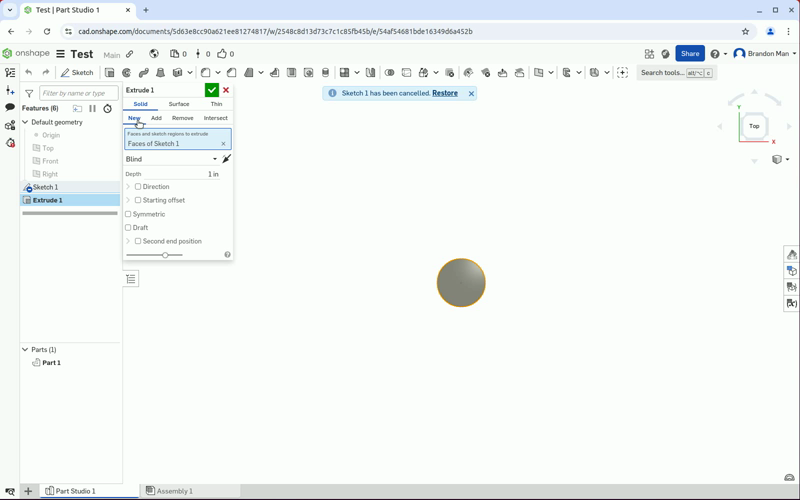
click(137, 120)
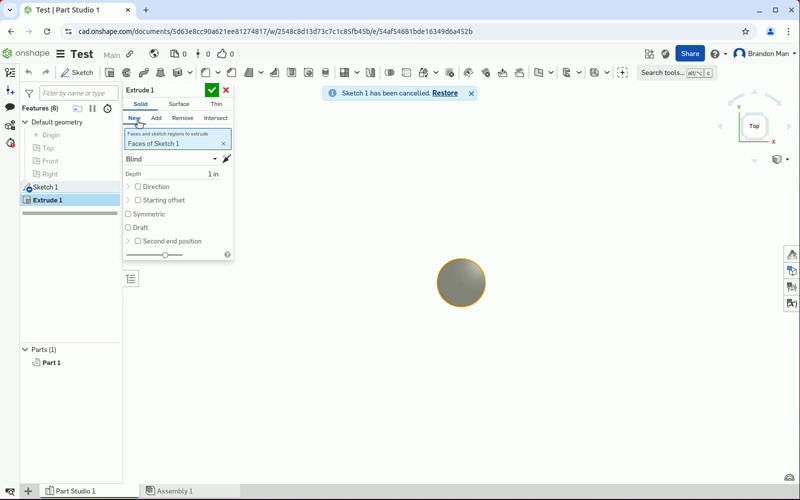
key(tab, 4)
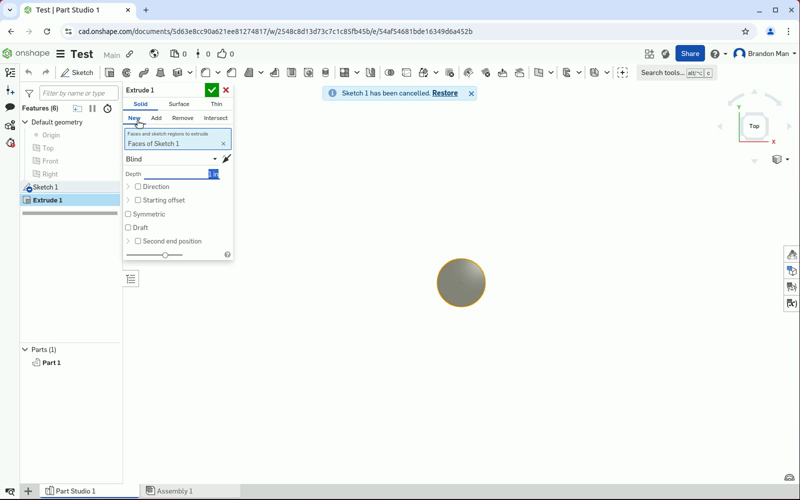
text(-9.628)
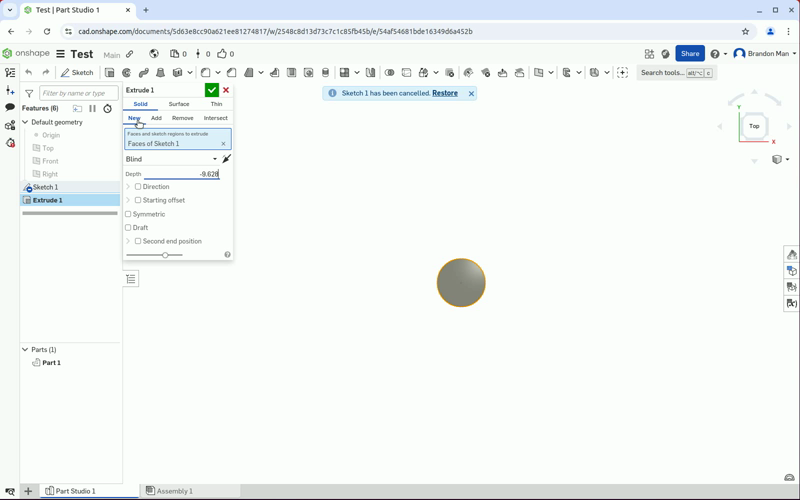
key(enter)
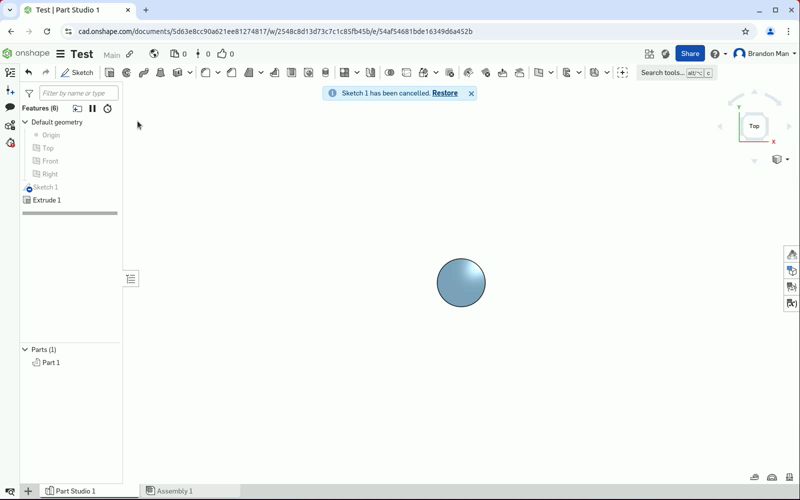
key(shift+h)
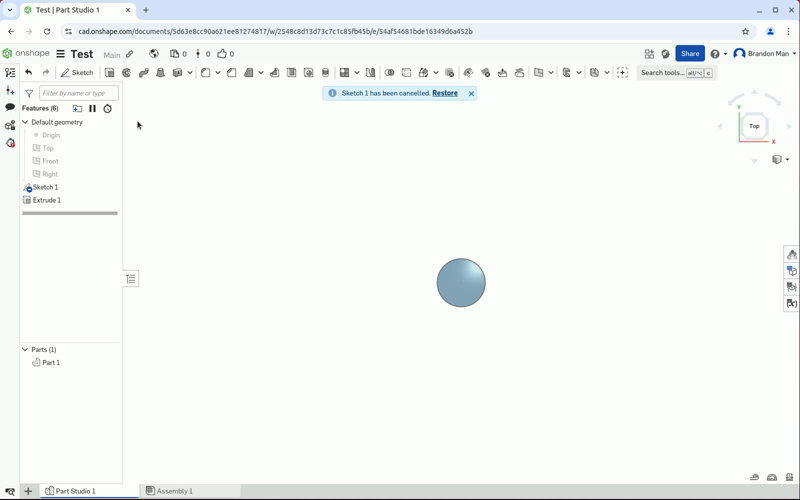
key(shift+h)
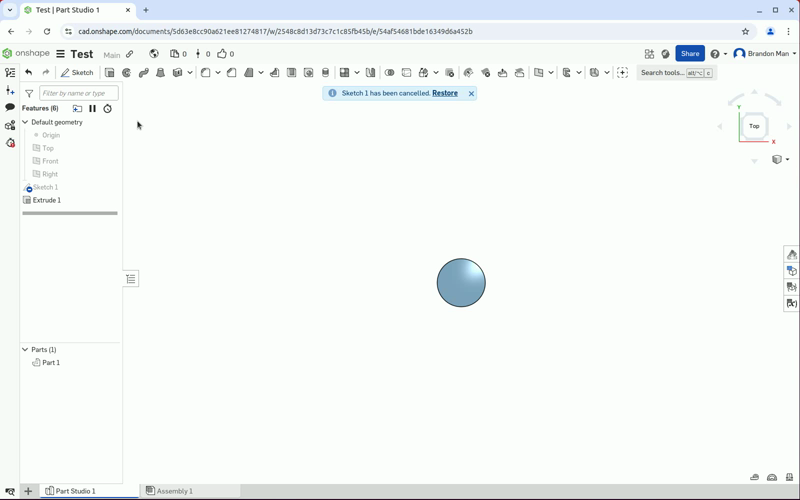
mouse_move(73, 189)
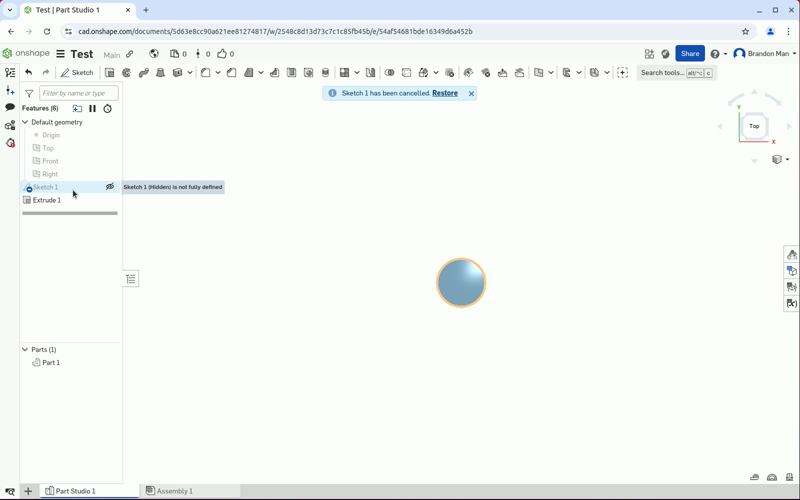
click(73, 189)
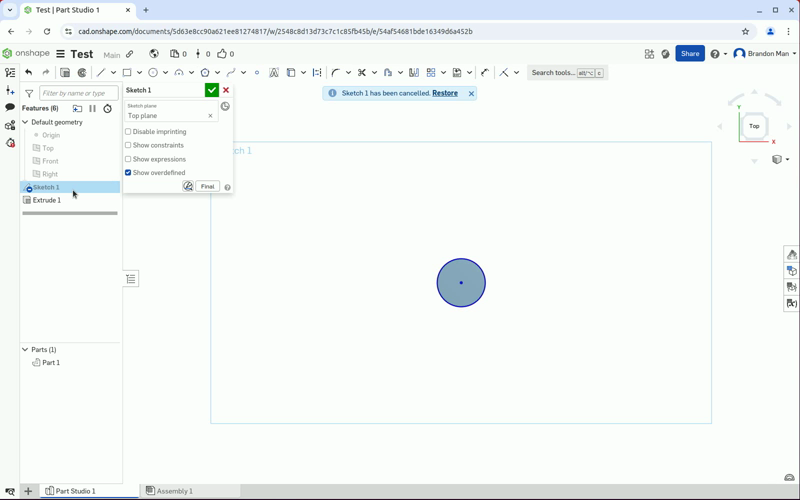
mouse_move(229, 92)
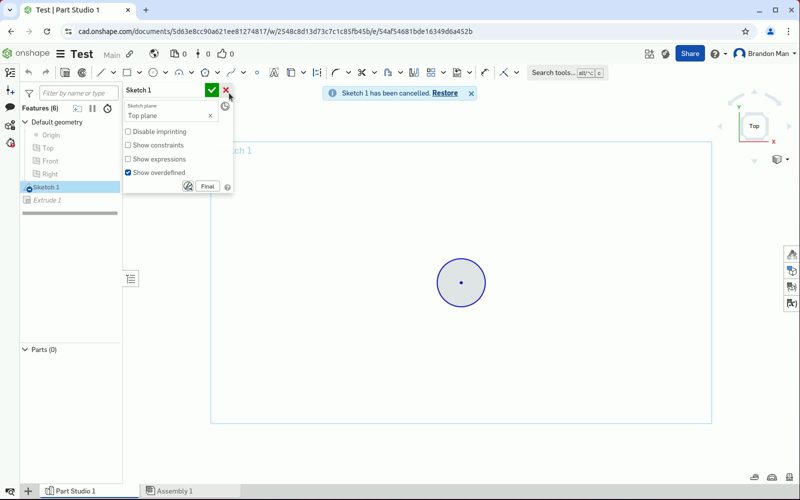
click(229, 92)
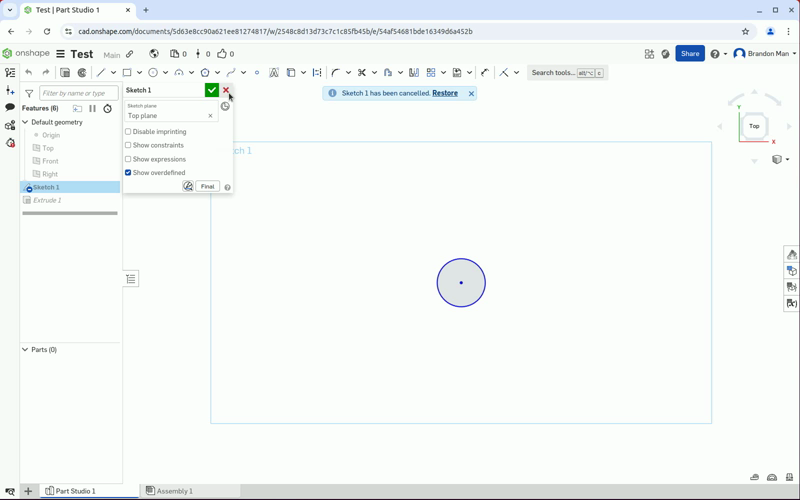
key(shift+s)
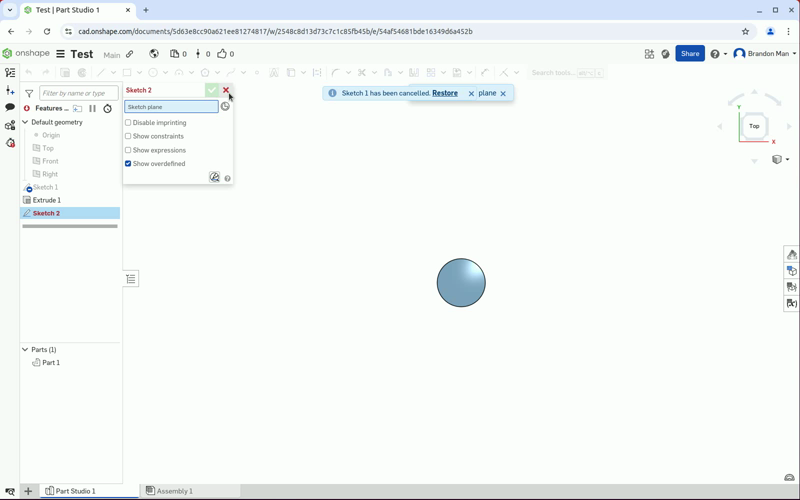
mouse_move(73, 150)
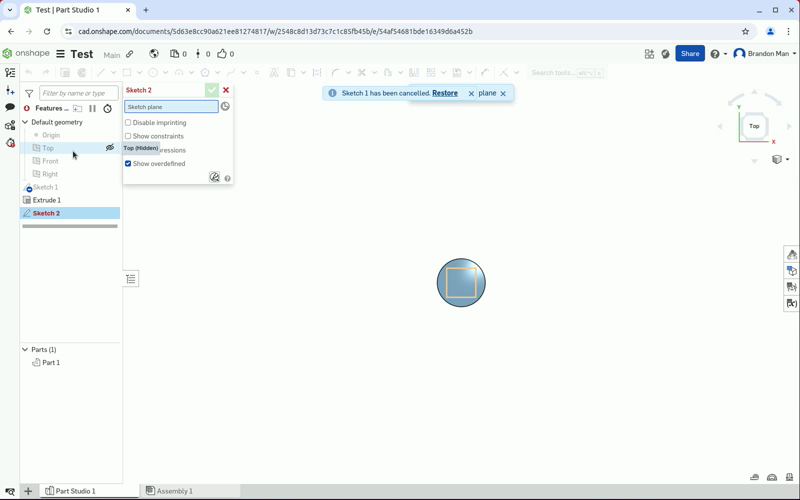
click(73, 150)
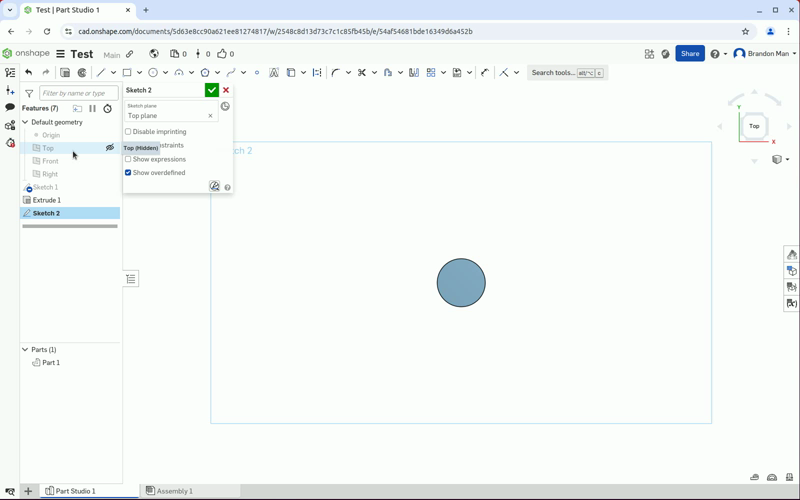
mouse_move(73, 352)
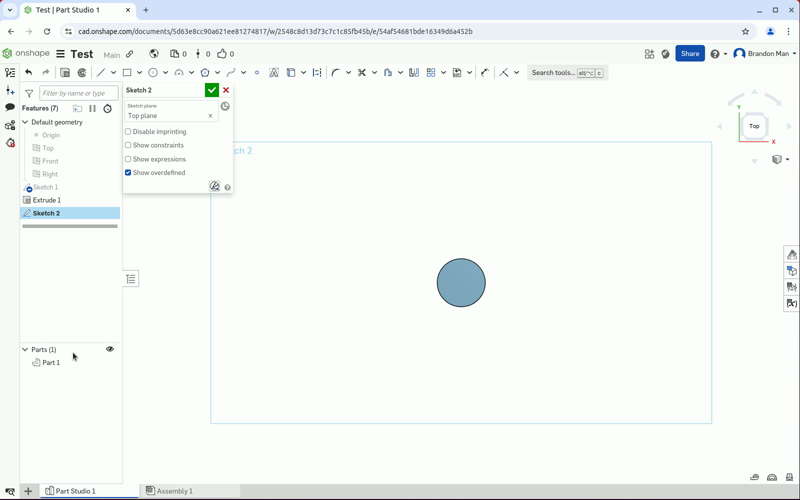
key(y)
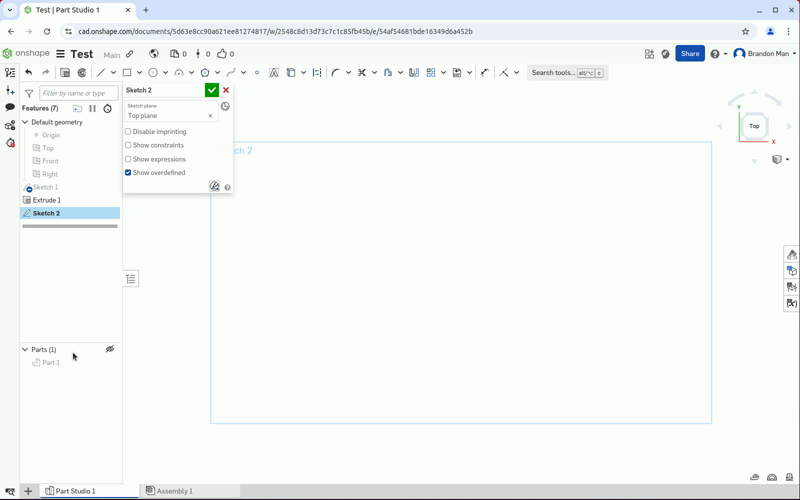
key(c)
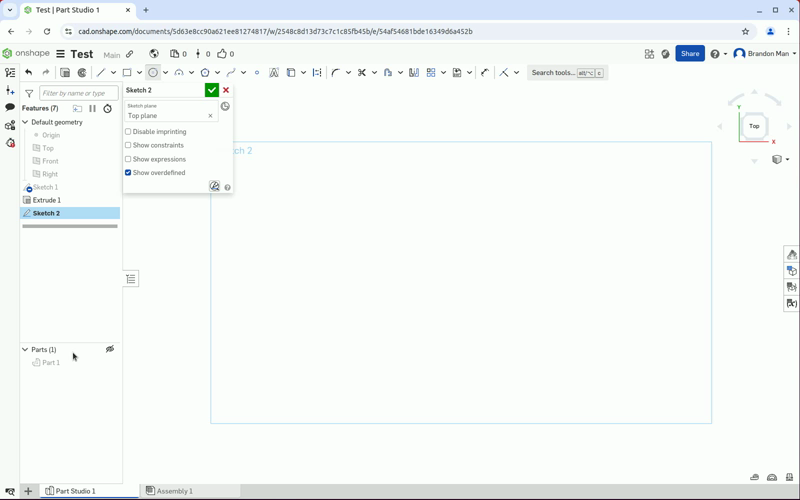
key_down(shift)
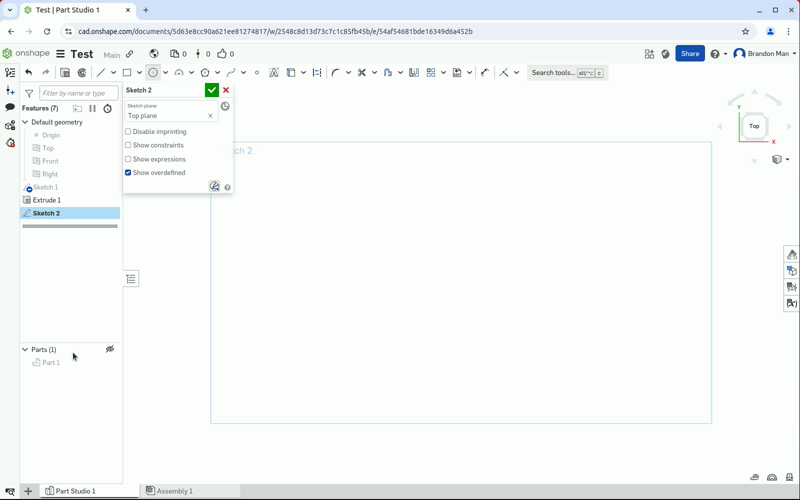
mouse_move(461, 282)
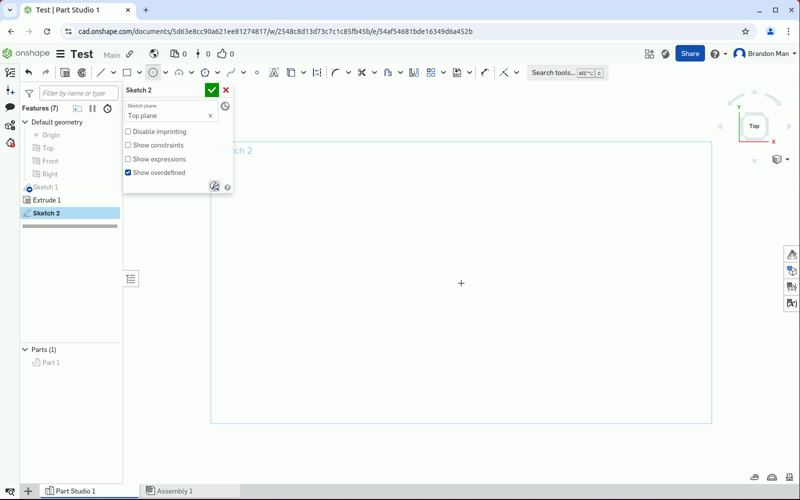
click(461, 282)
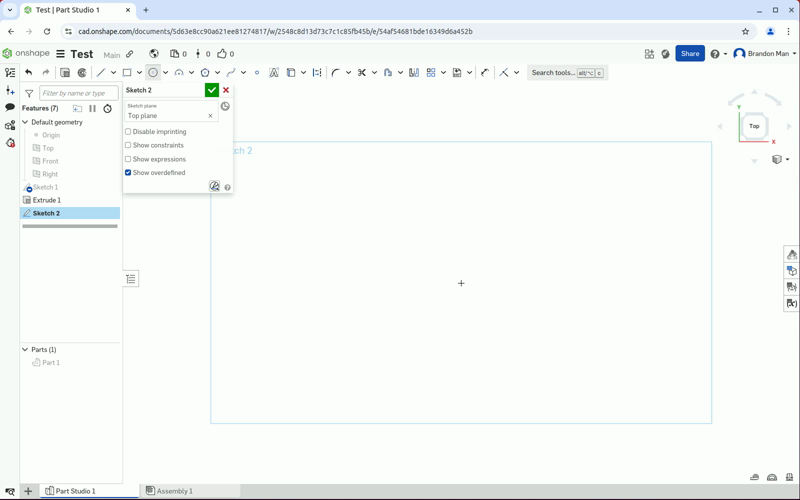
key_up(shift)
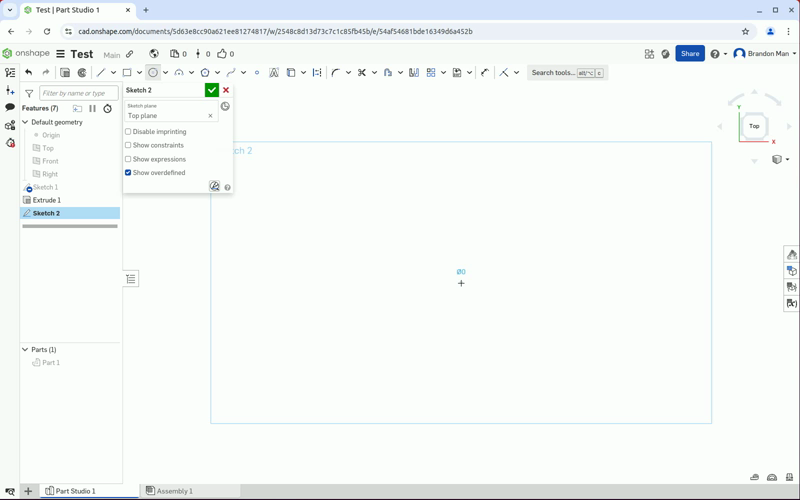
mouse_move(471, 282)
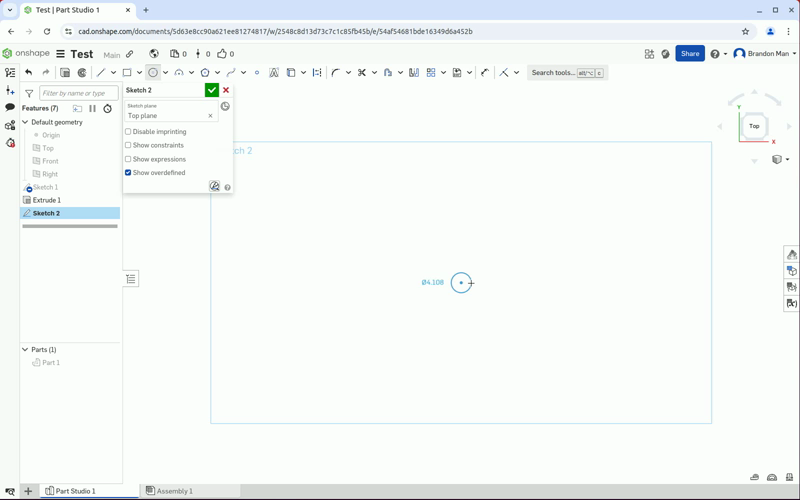
click(471, 282)
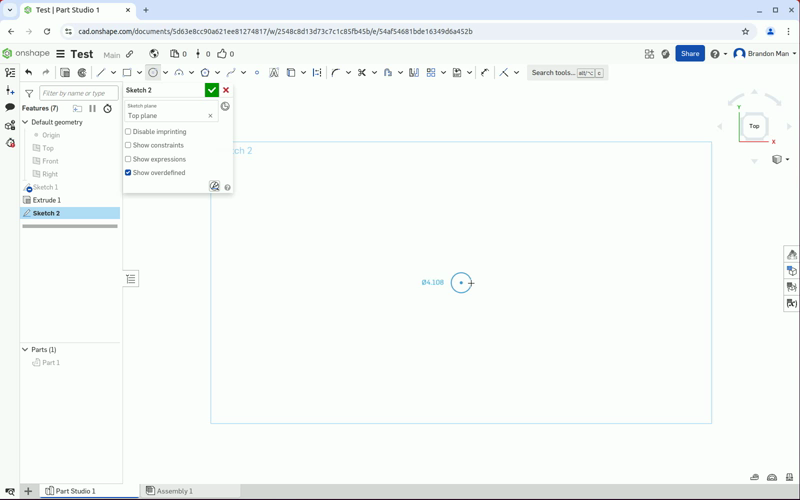
key(esc)
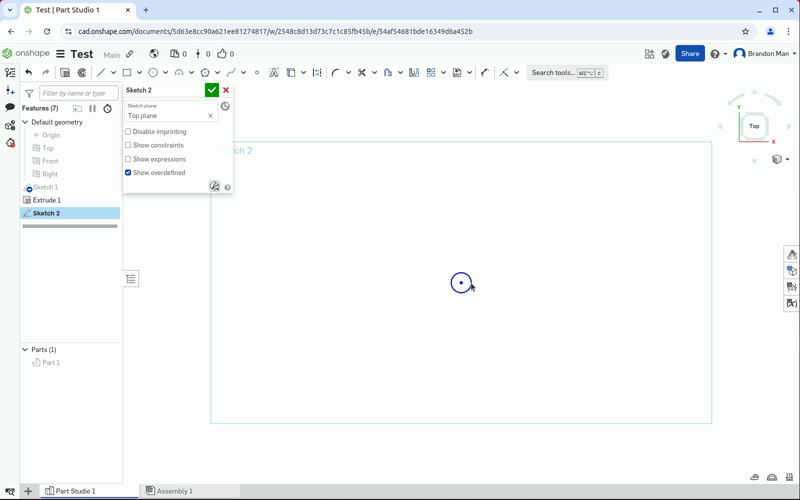
mouse_move(466, 284)
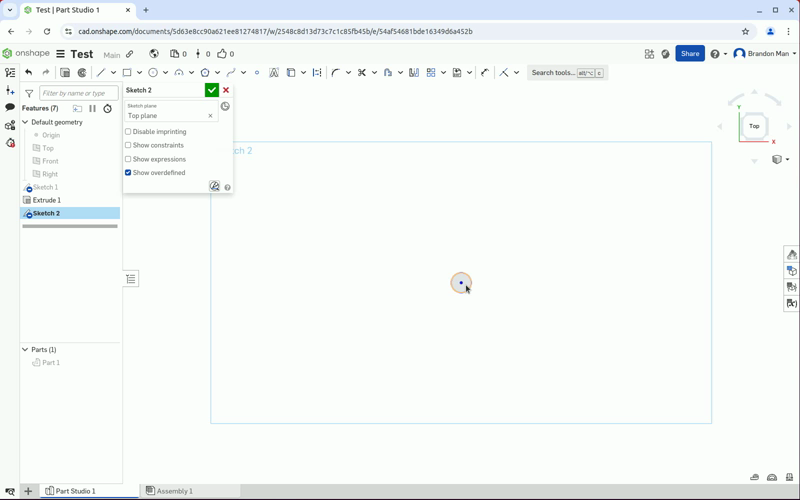
scroll(6)
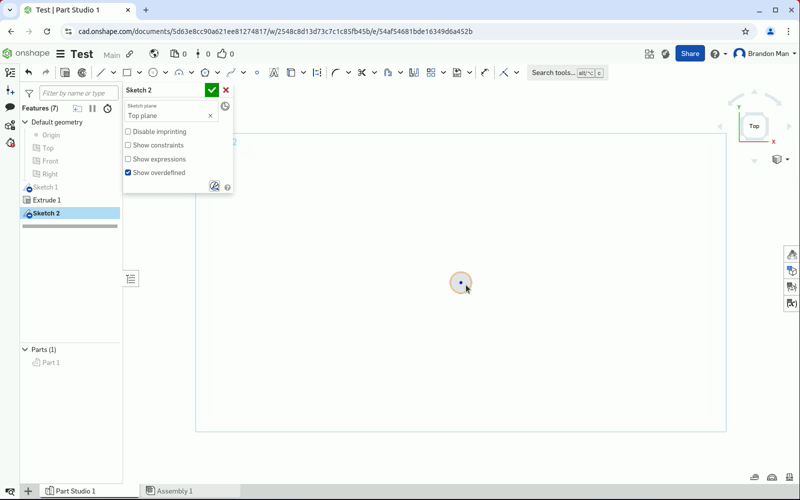
scroll(6)
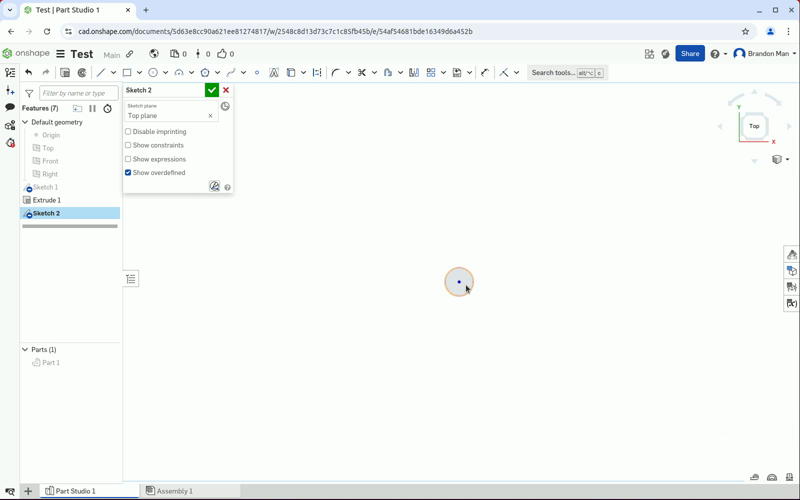
scroll(6)
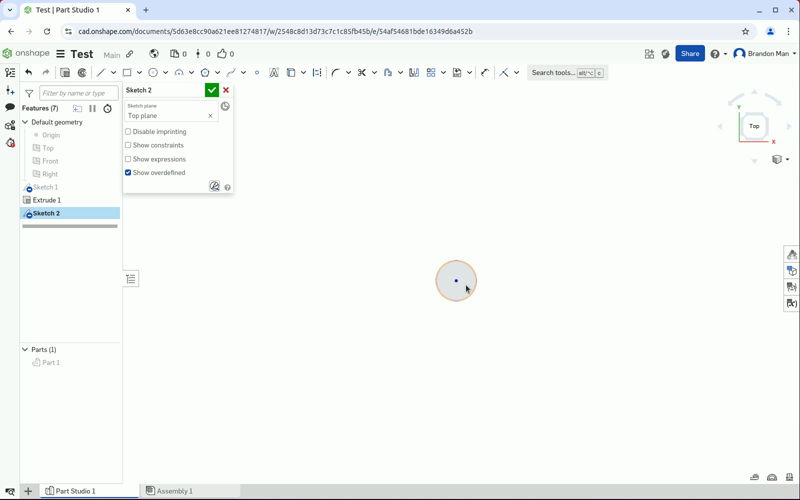
scroll(6)
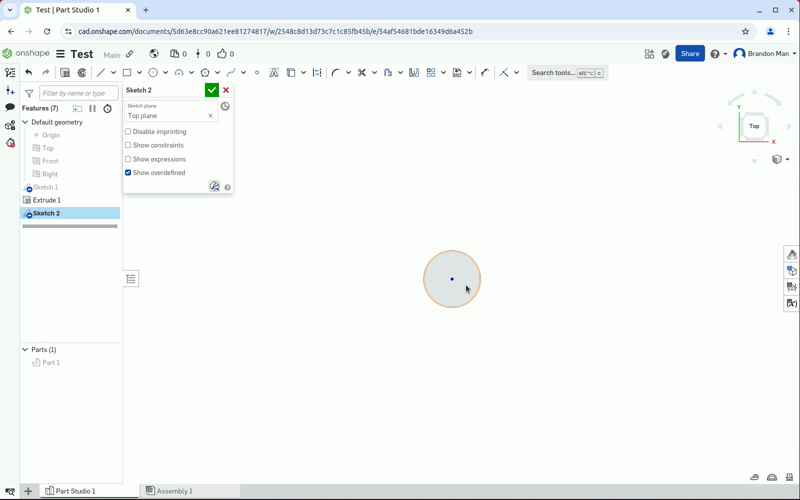
scroll(6)
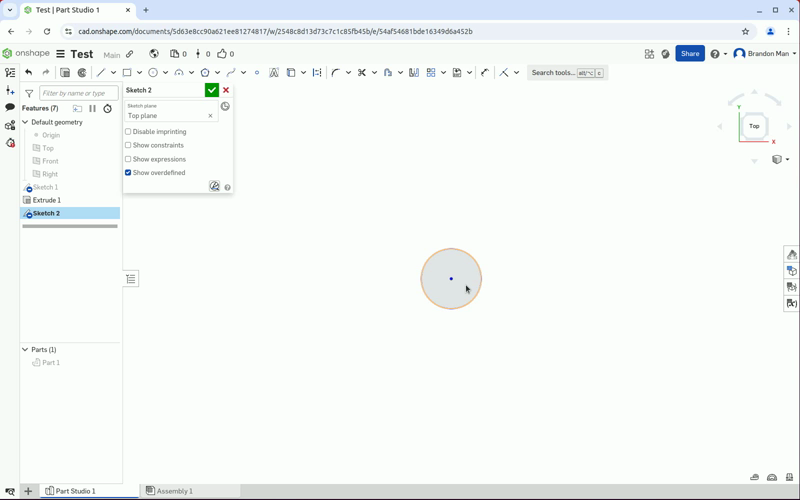
scroll(6)
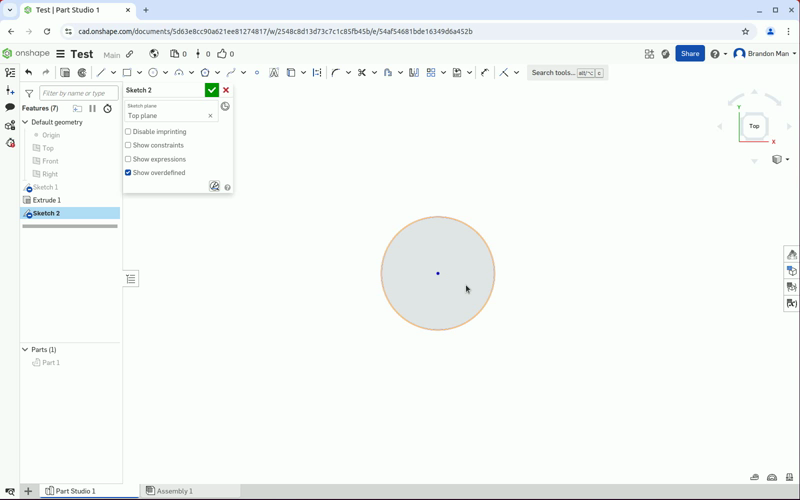
scroll(6)
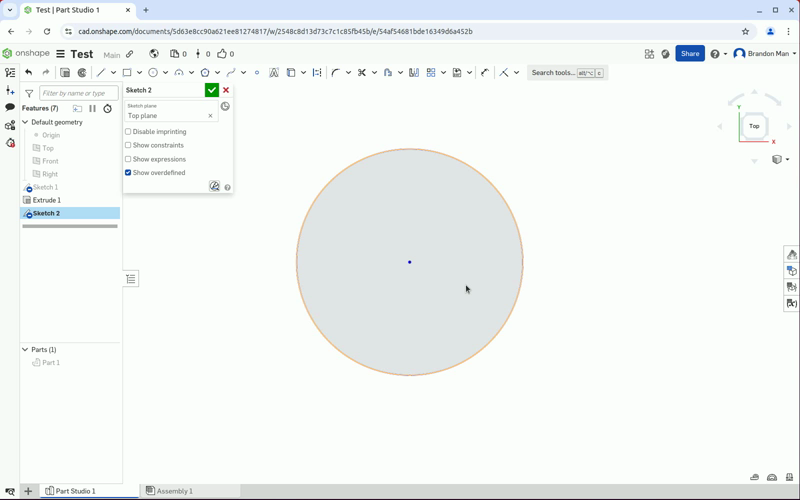
click(466, 284)
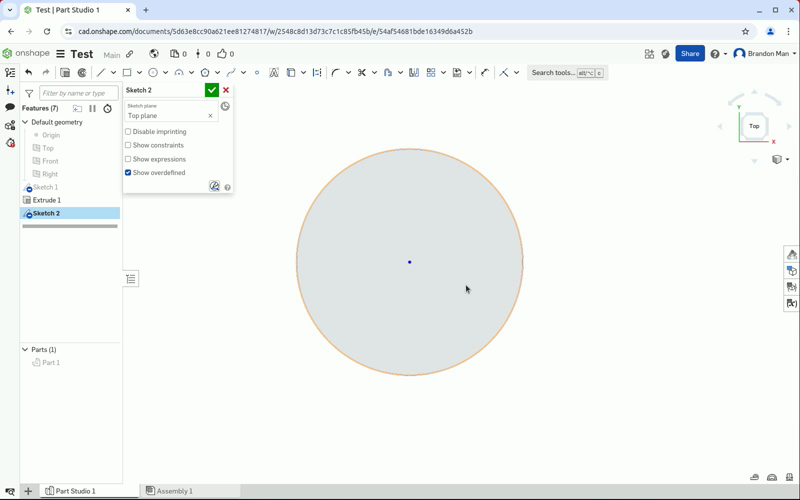
scroll(-6)
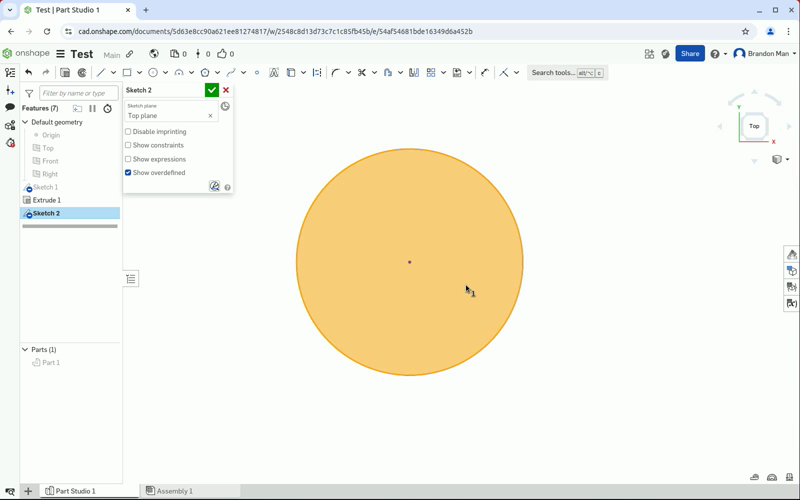
scroll(-6)
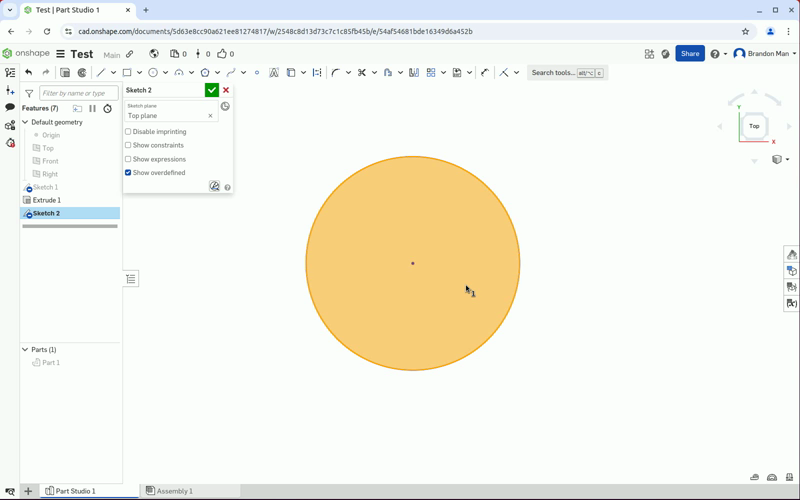
scroll(-6)
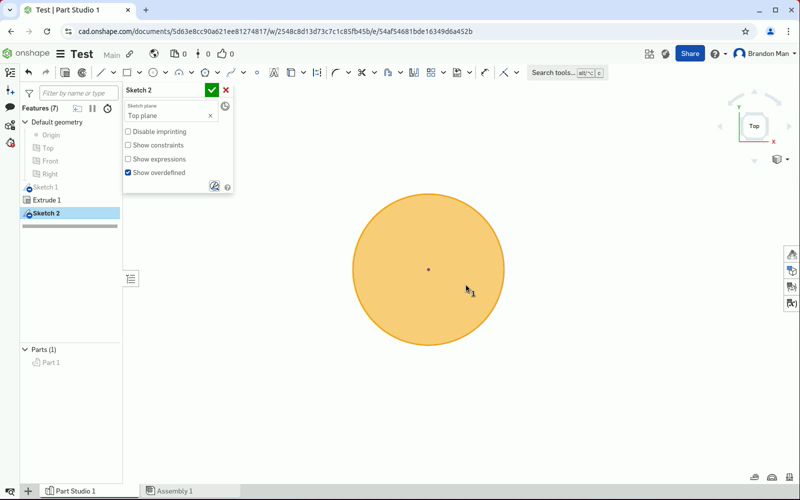
scroll(-6)
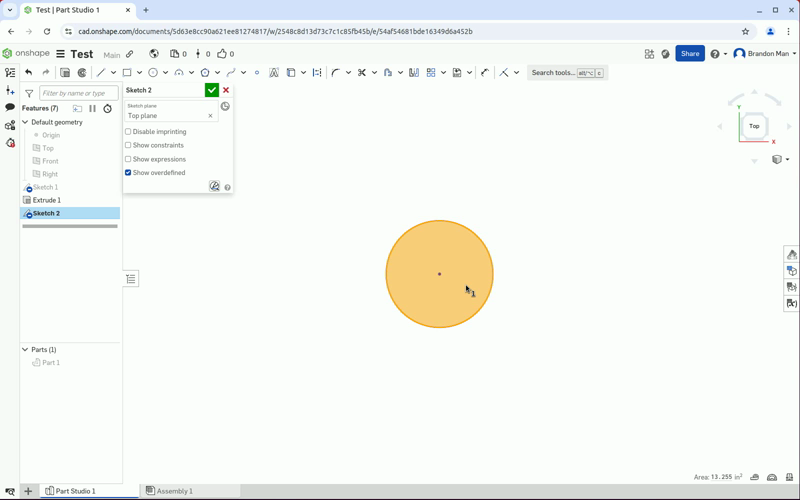
scroll(-6)
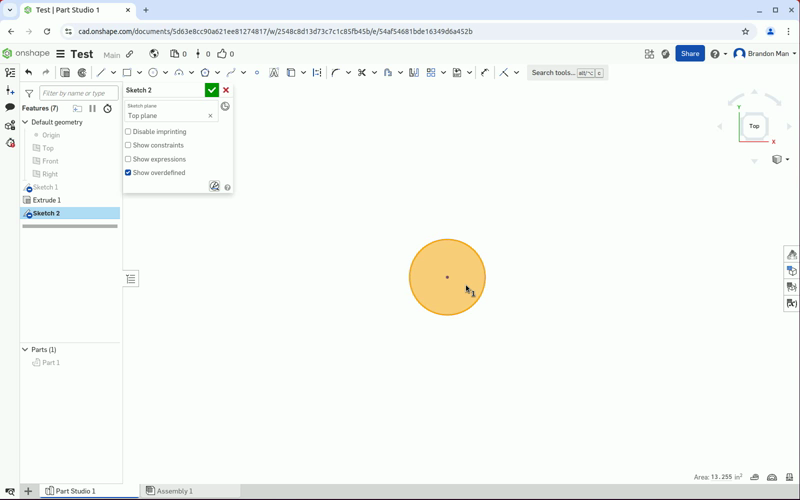
scroll(-6)
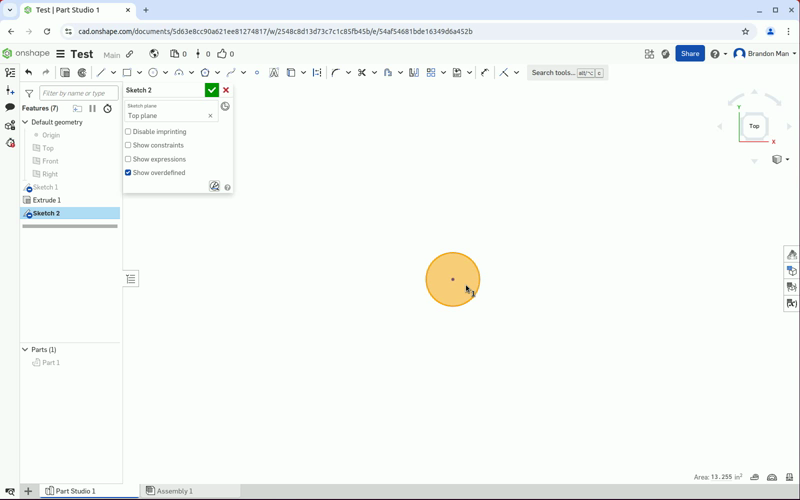
scroll(-6)
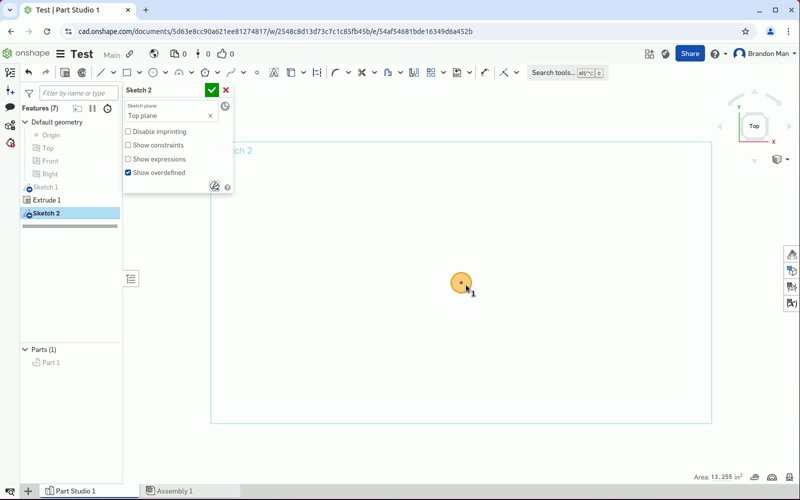
mouse_move(73, 352)
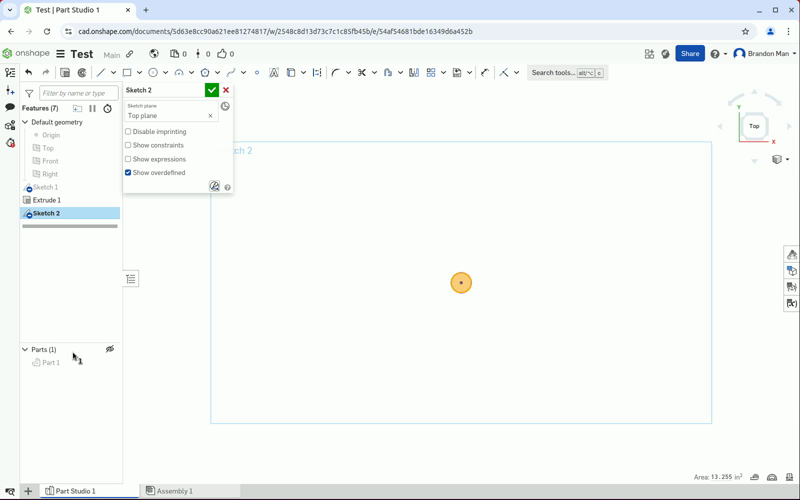
key(shift+y)
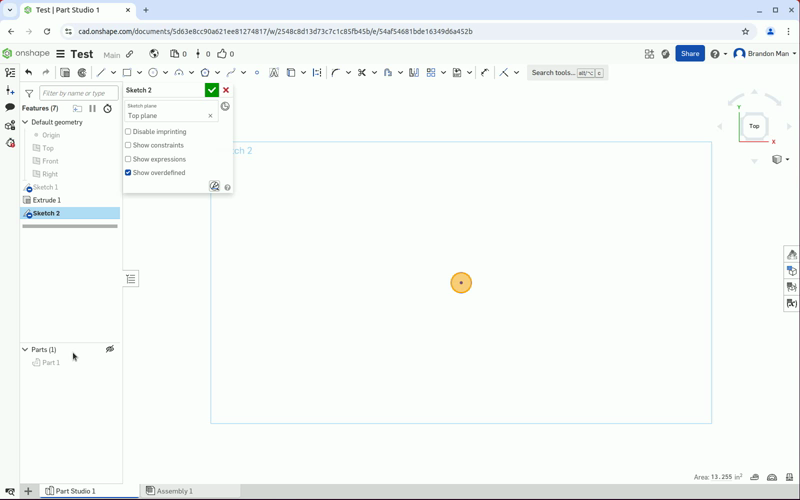
key(shift+e)
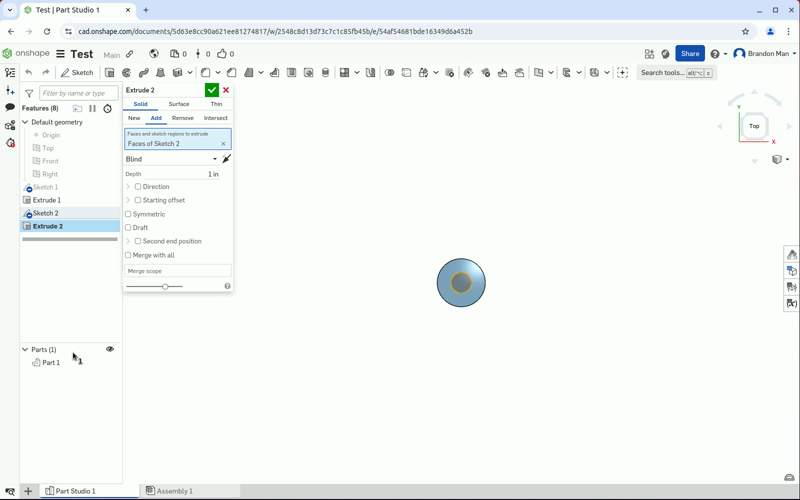
mouse_move(143, 106)
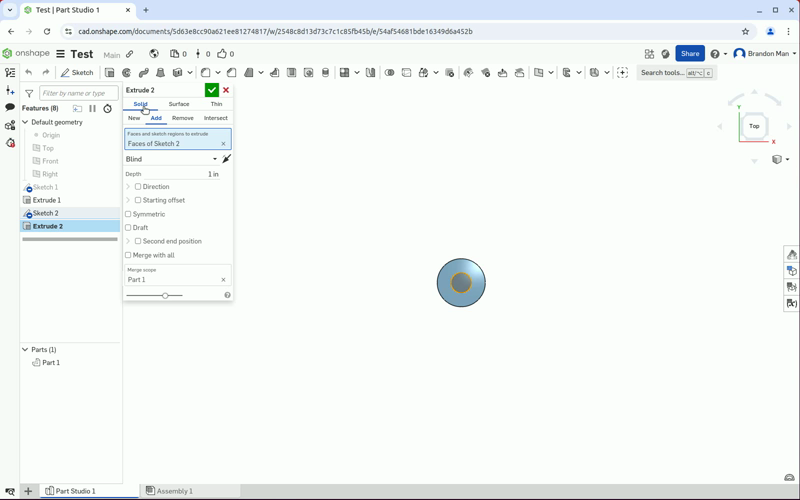
click(143, 106)
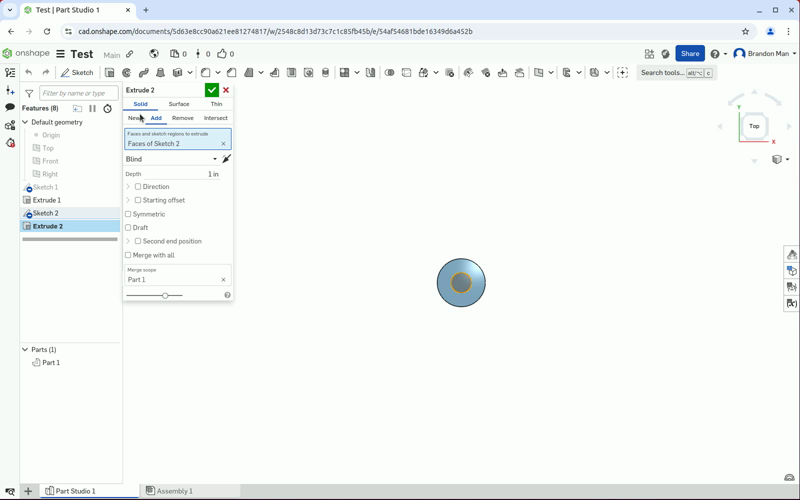
mouse_move(137, 120)
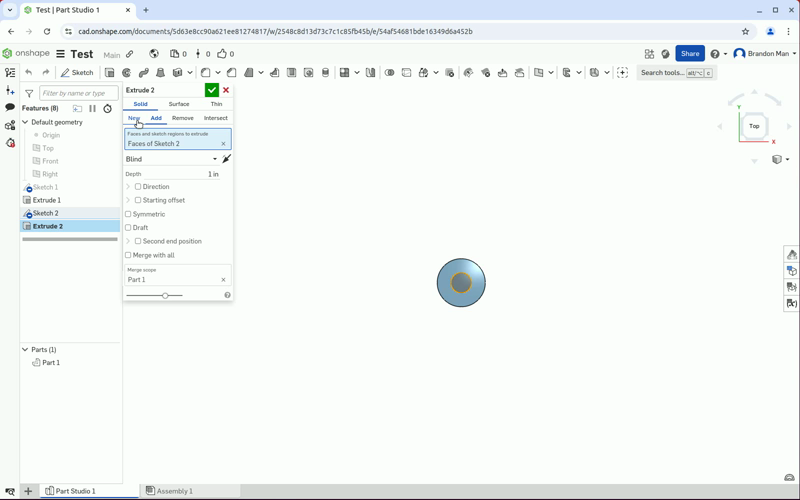
click(137, 120)
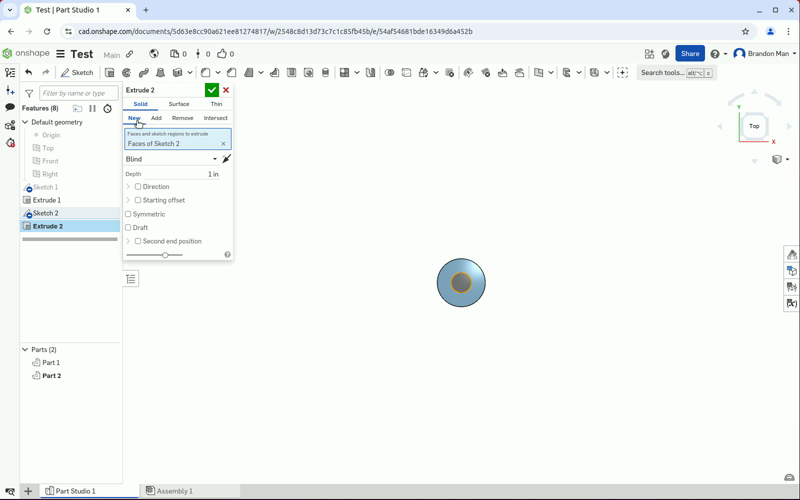
key(tab, 4)
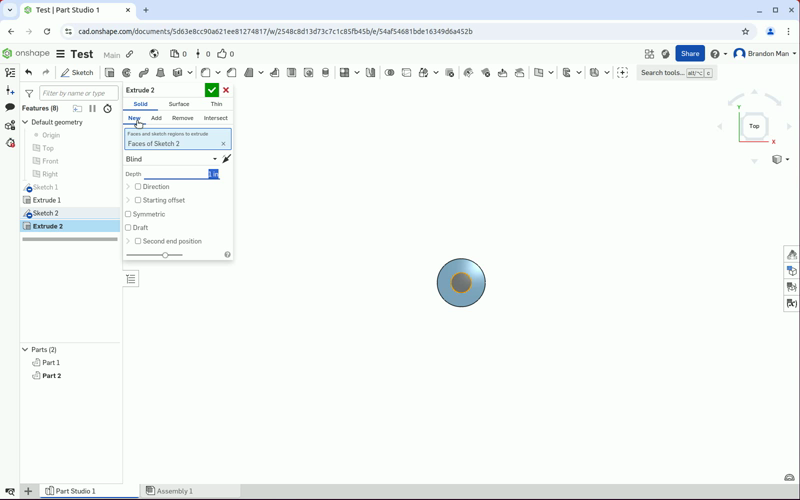
text(-23.108)
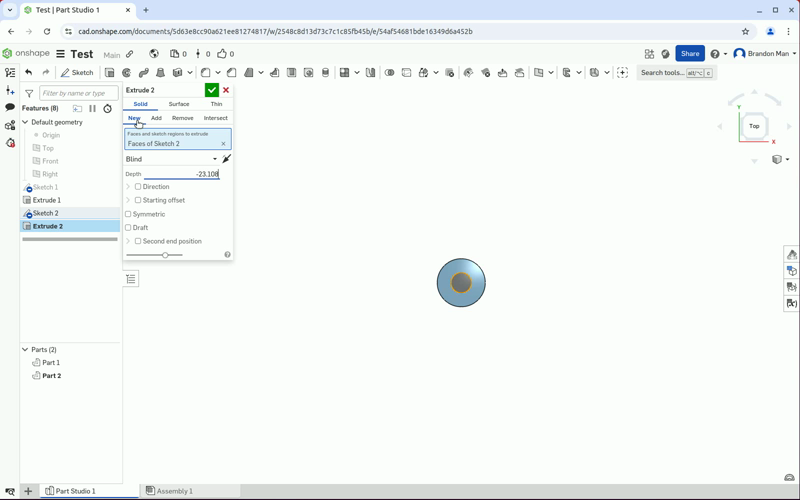
key(enter)
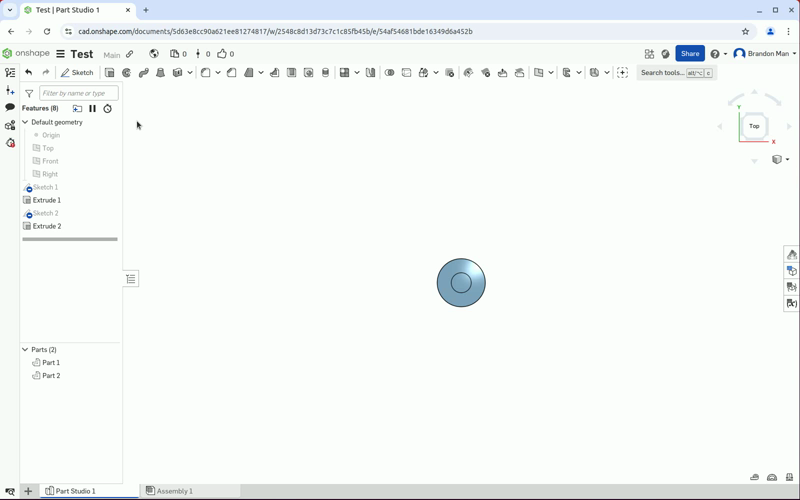
key(shift+h)
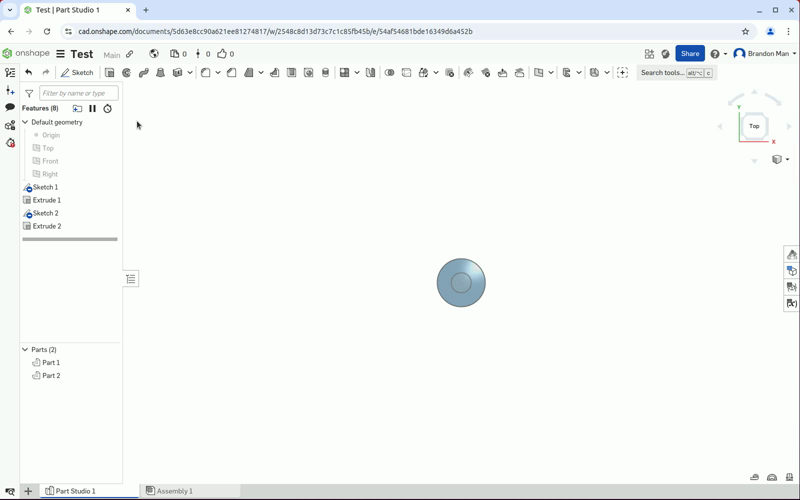
key(shift+h)
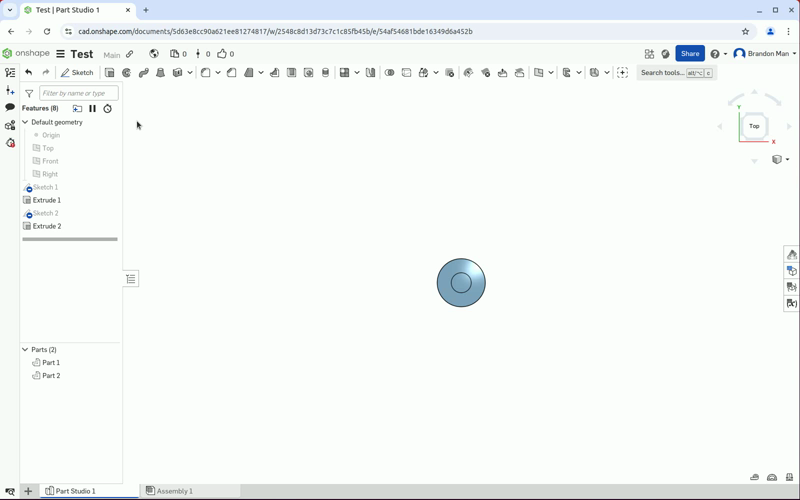
mouse_move(73, 189)
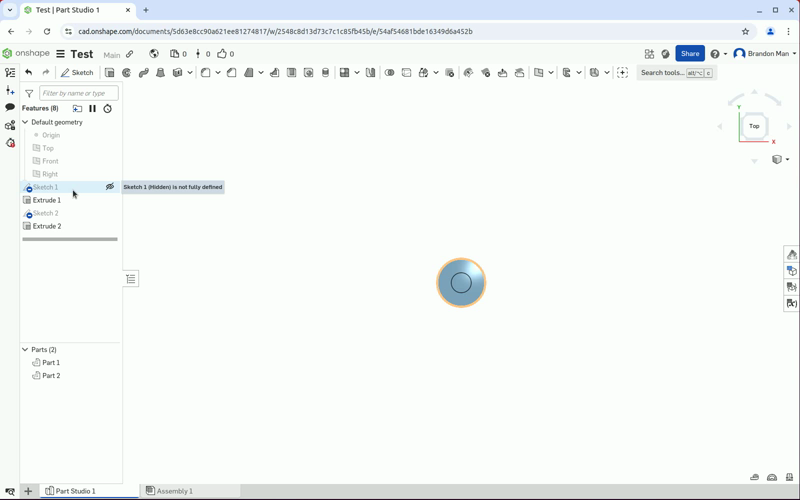
click(73, 189)
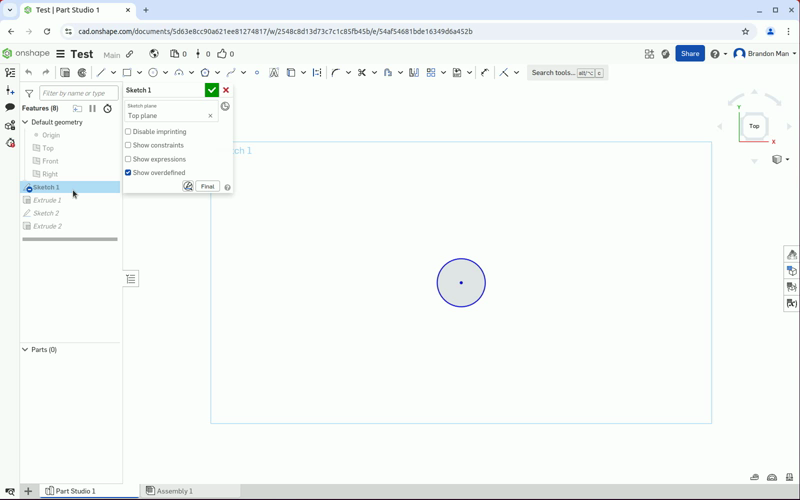
mouse_move(229, 92)
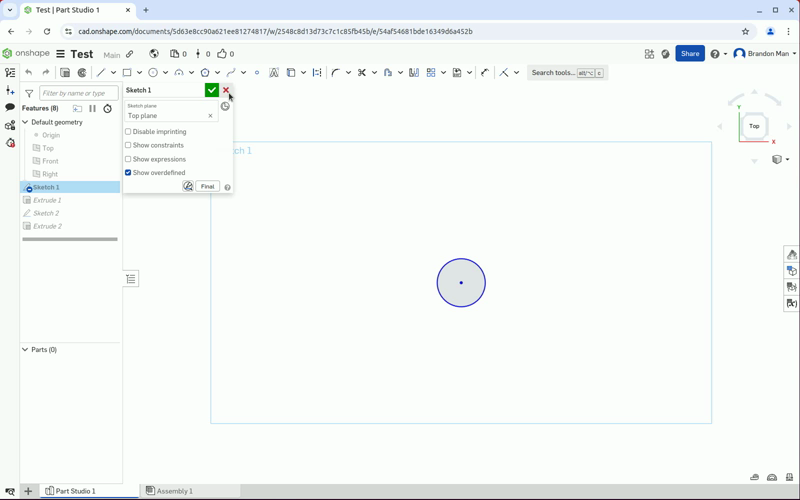
click(229, 92)
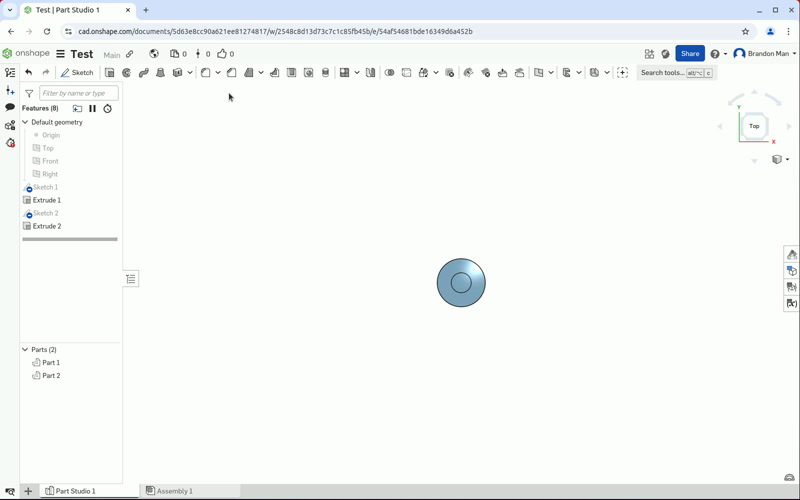
mouse_move(73, 352)
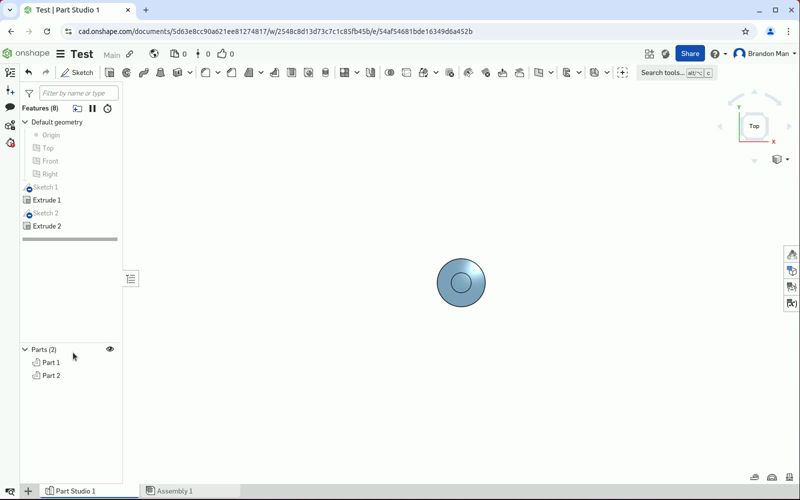
key(y)
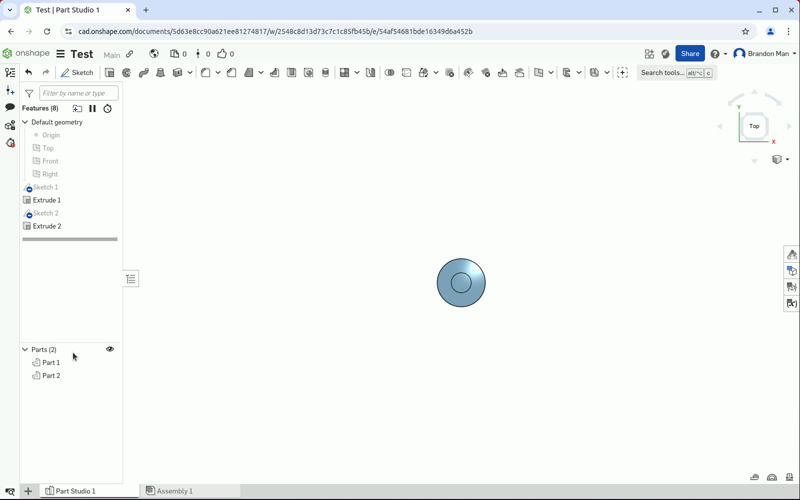
key(shift+p)
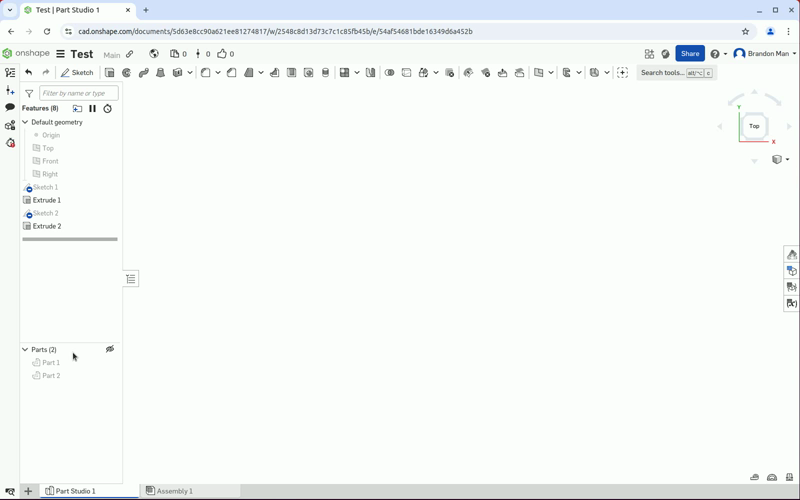
key(space)
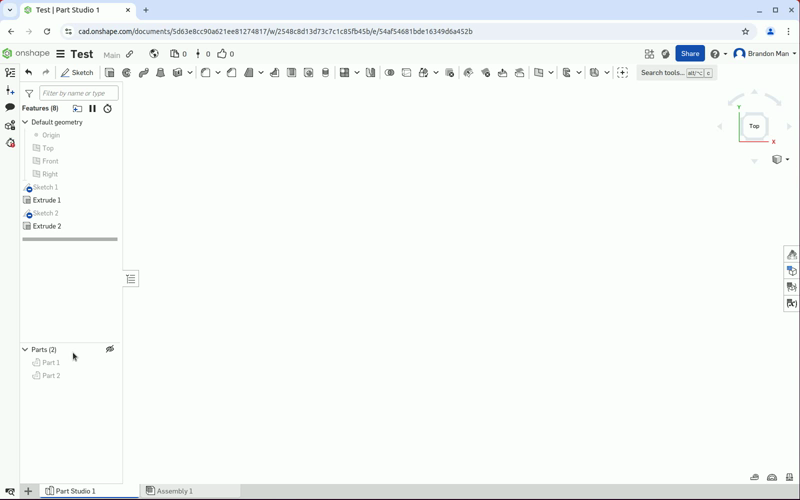
key_down(shift)
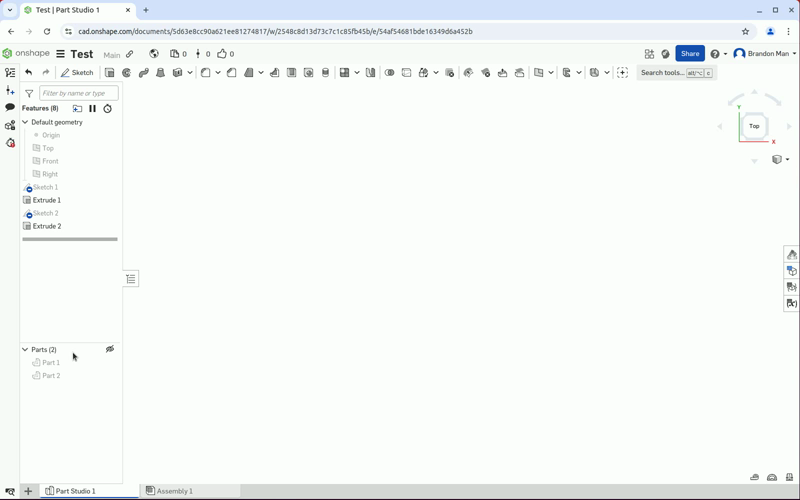
key(up)
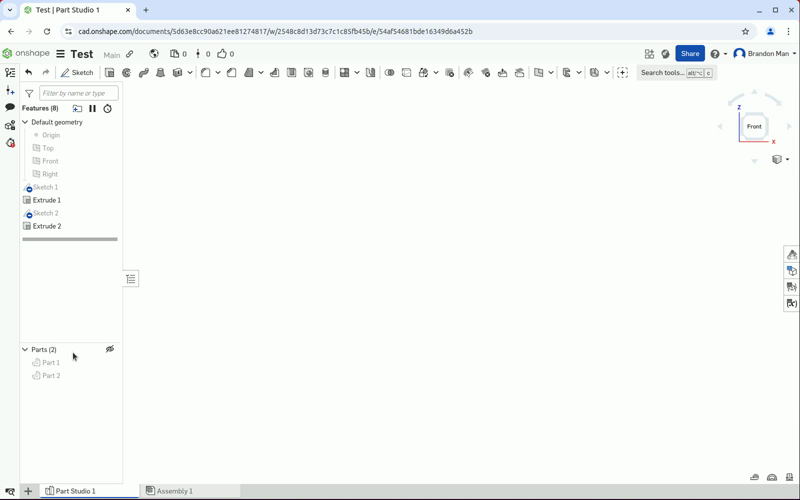
key_up(shift)
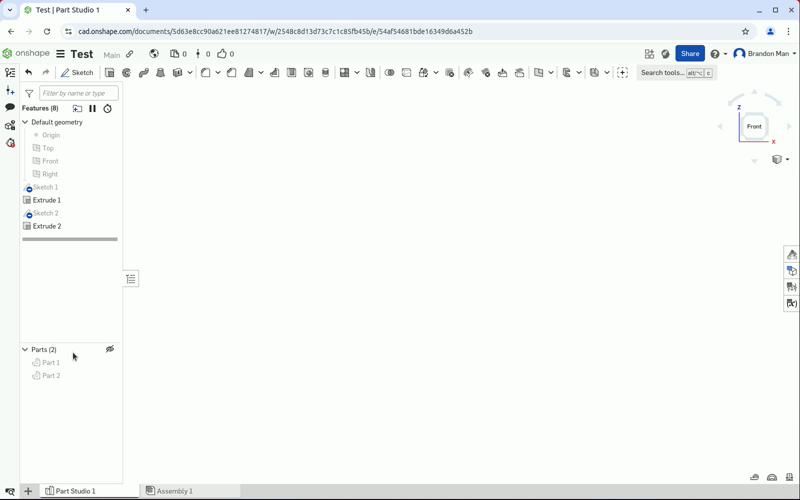
key(space)
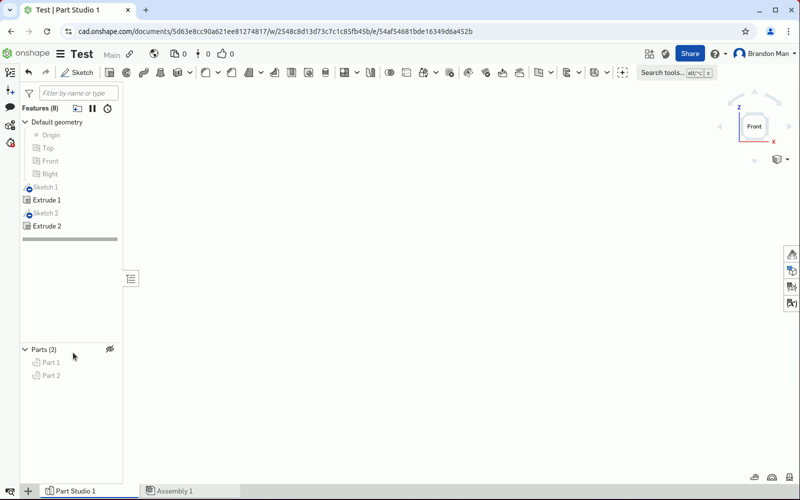
key_down(shift)
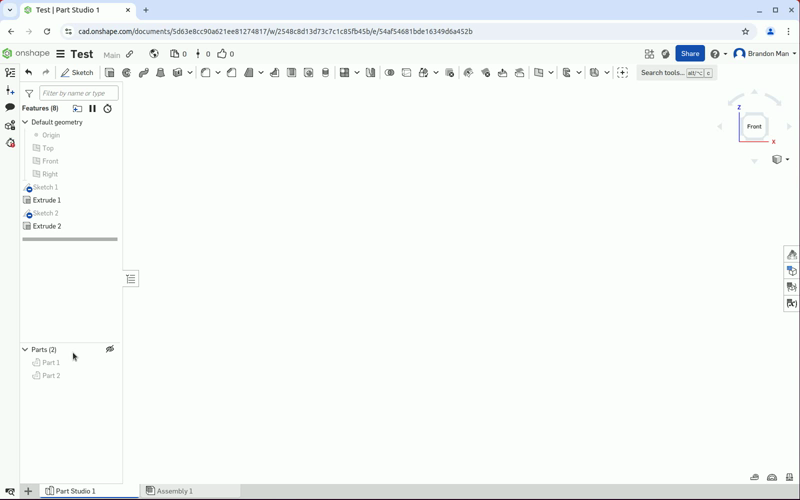
key(left)
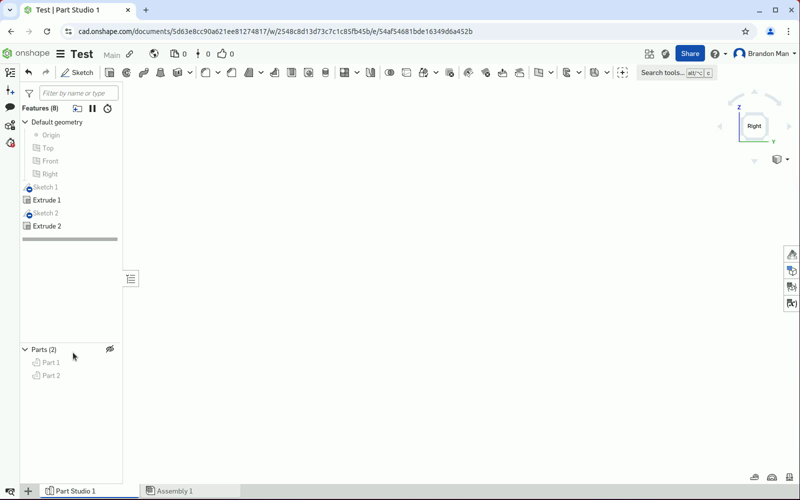
key_up(shift)
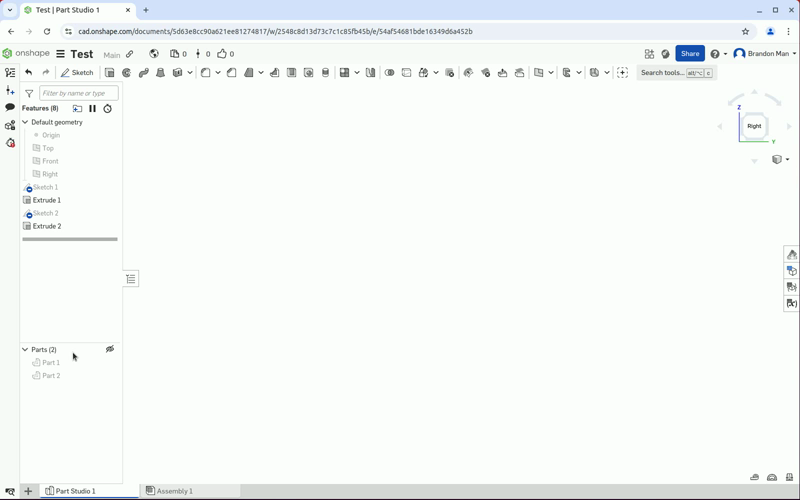
mouse_move(73, 352)
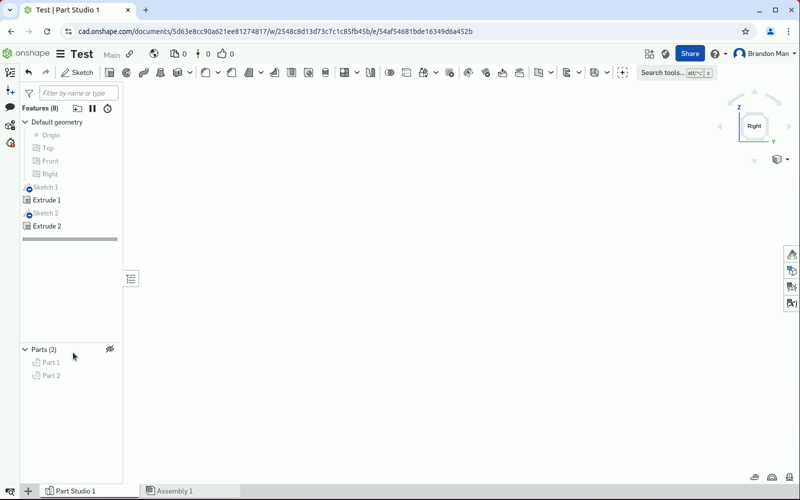
key(shift+y)
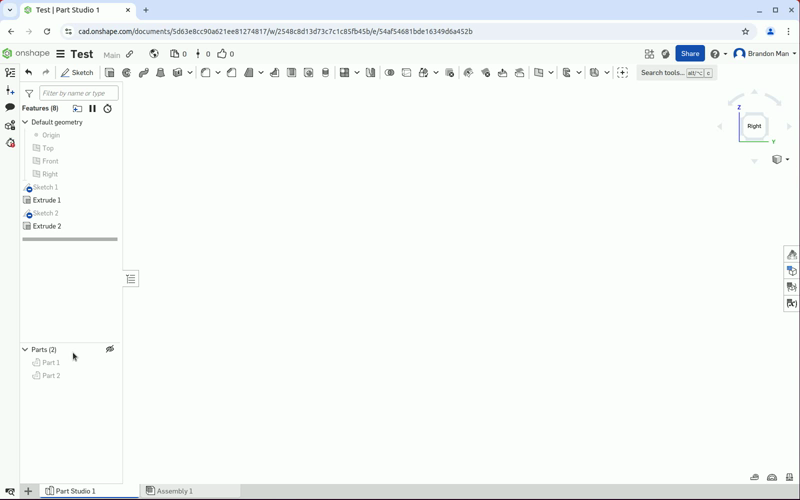
key(shift+s)
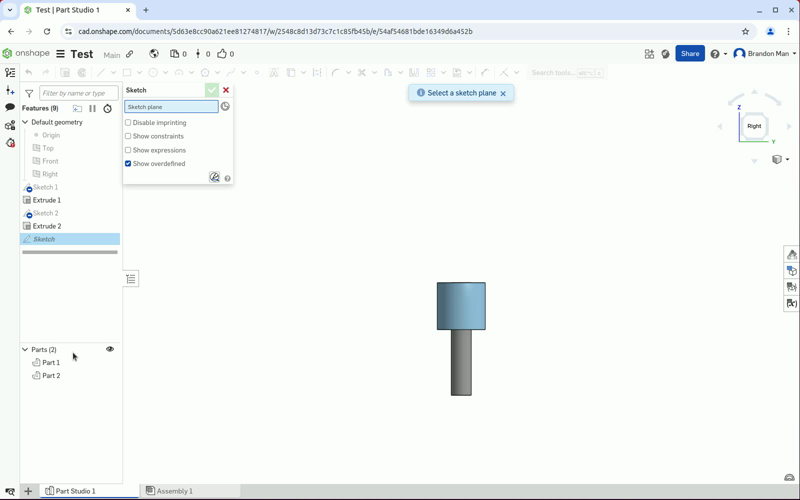
mouse_move(73, 176)
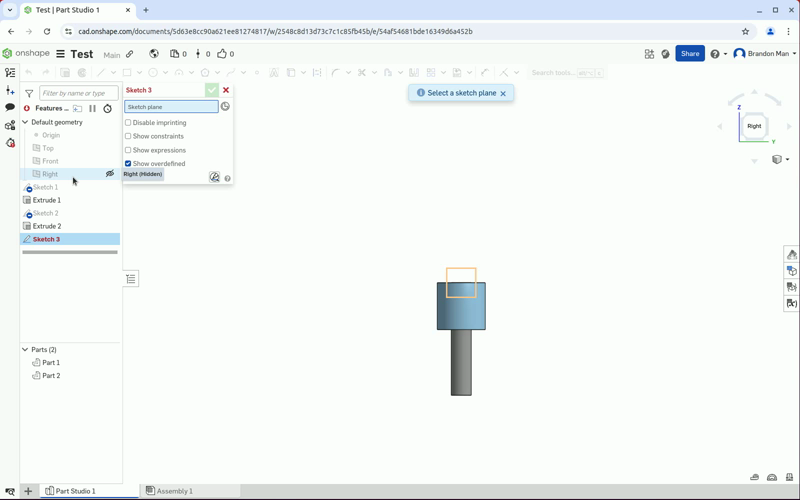
click(73, 176)
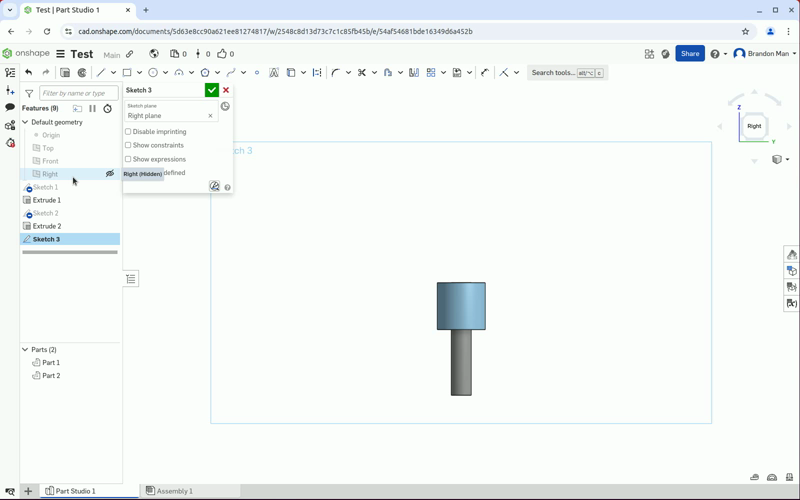
mouse_move(73, 352)
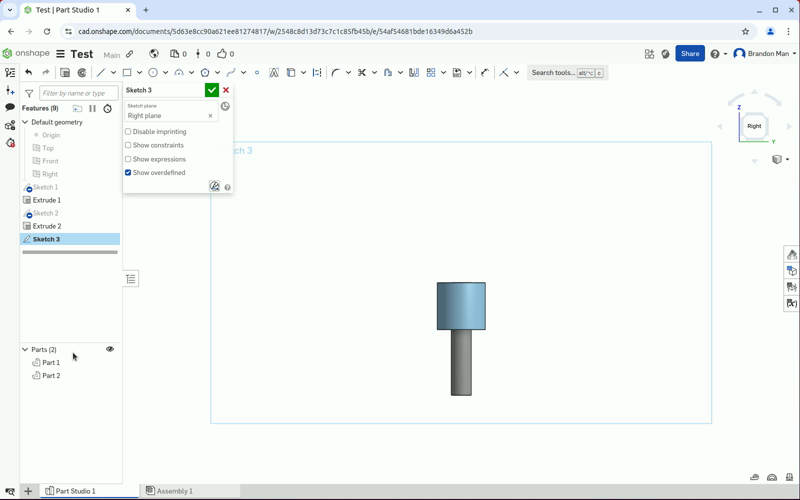
key(y)
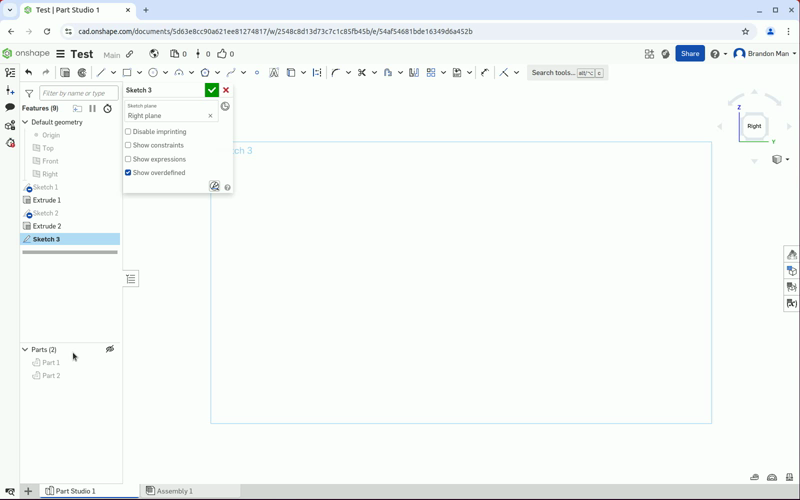
key(c)
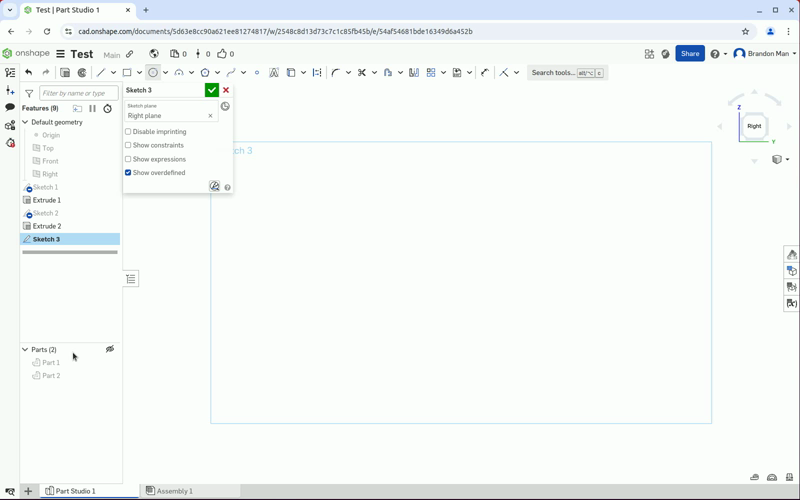
key_down(shift)
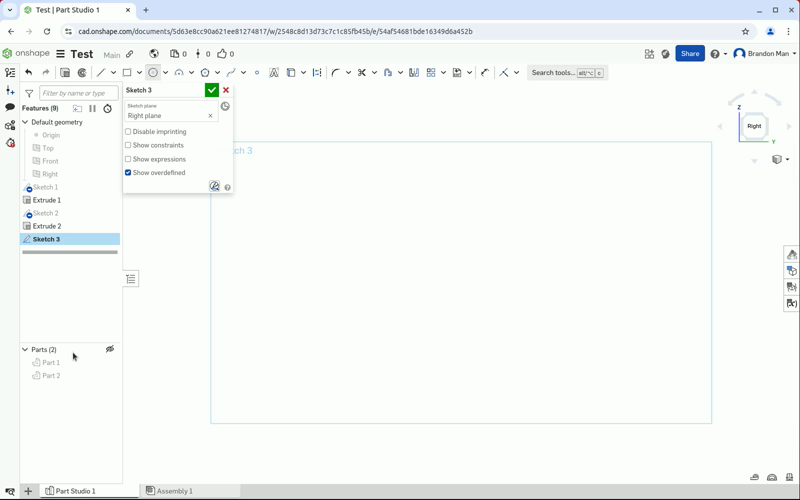
mouse_move(461, 306)
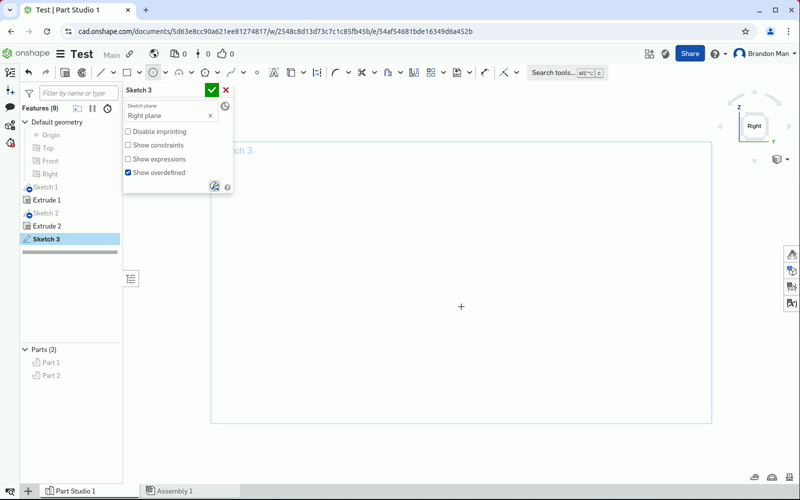
click(461, 306)
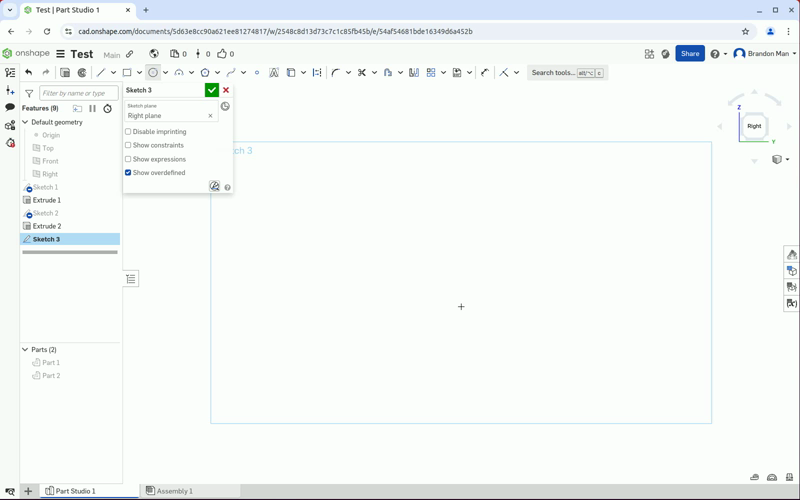
key_up(shift)
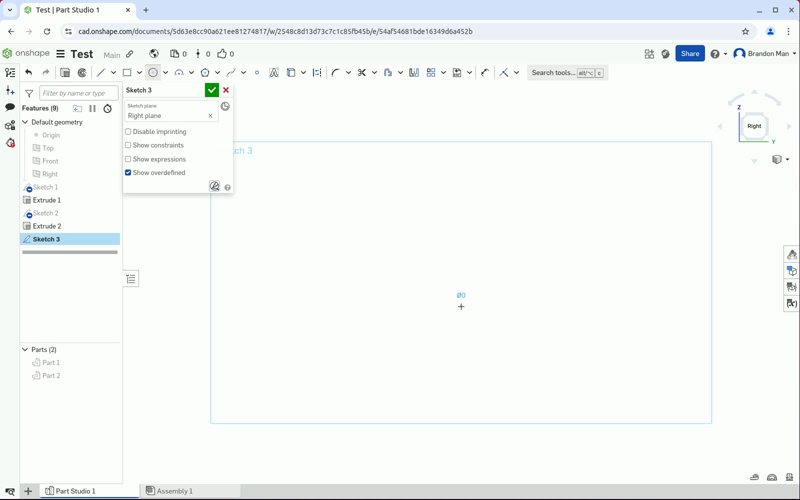
mouse_move(467, 306)
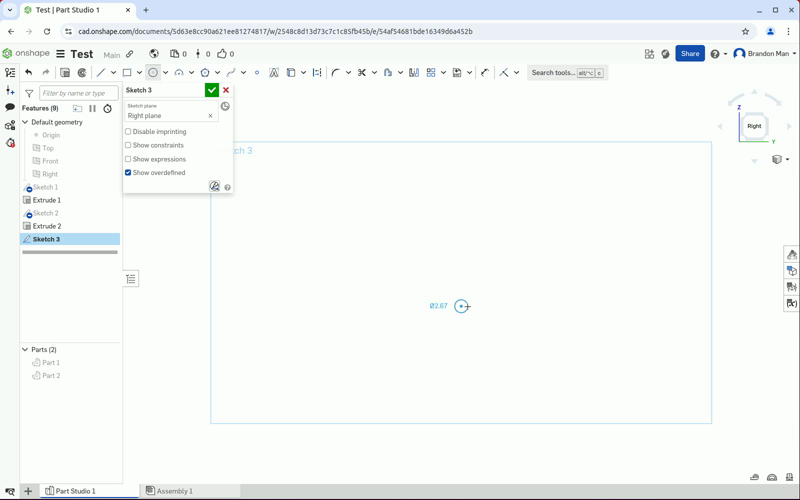
click(467, 306)
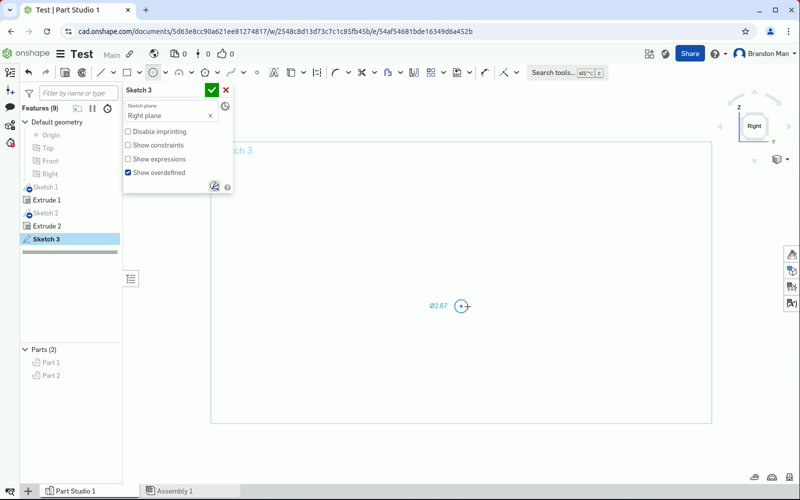
key(esc)
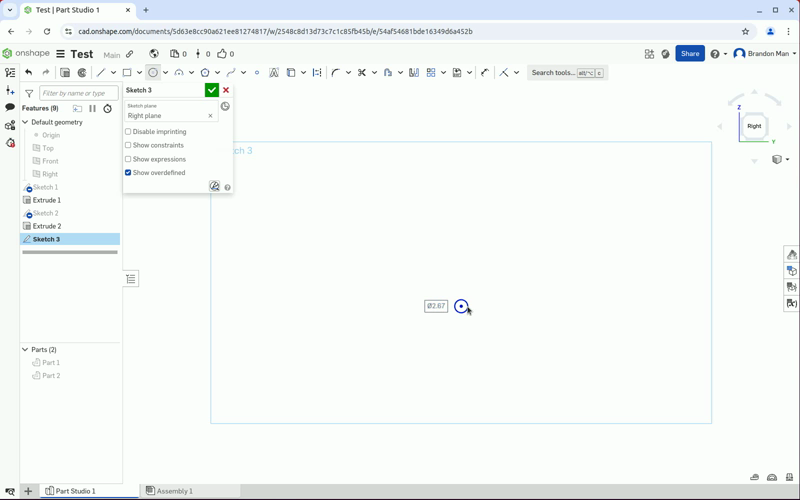
mouse_move(461, 303)
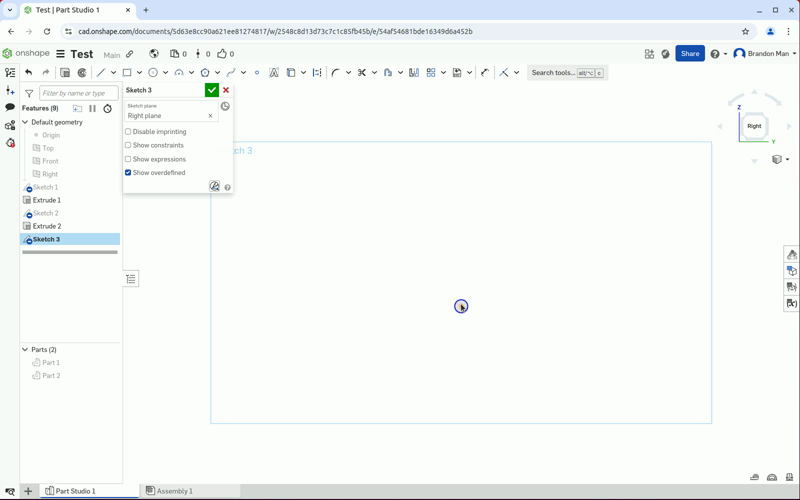
scroll(6)
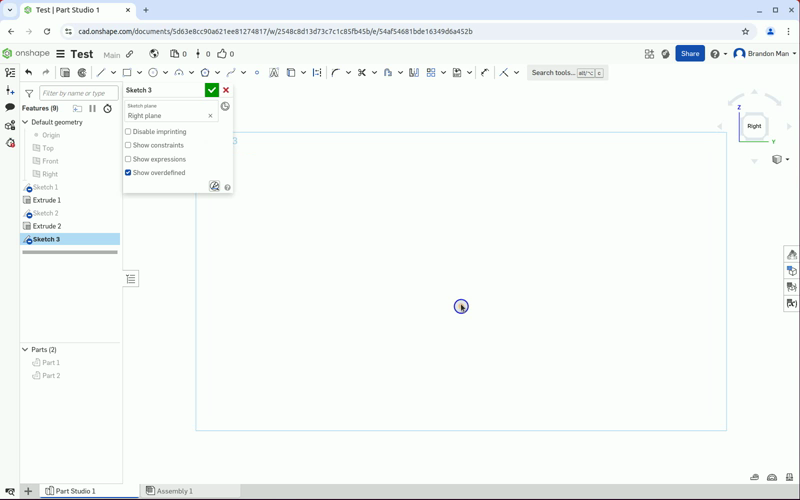
scroll(6)
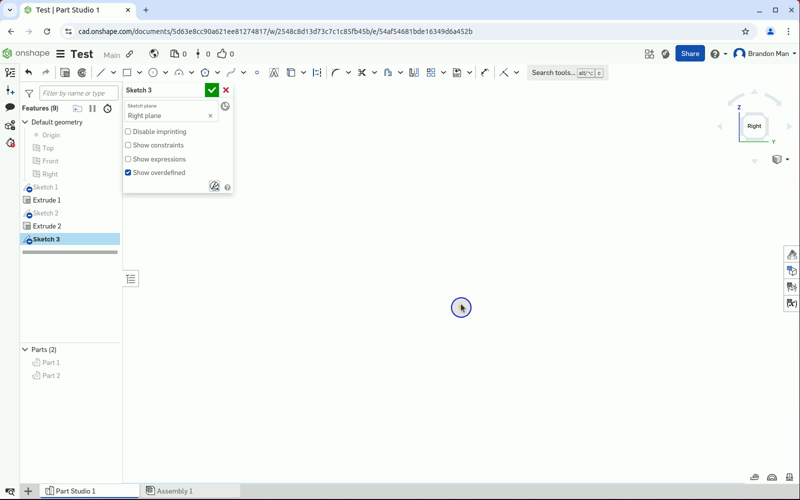
scroll(6)
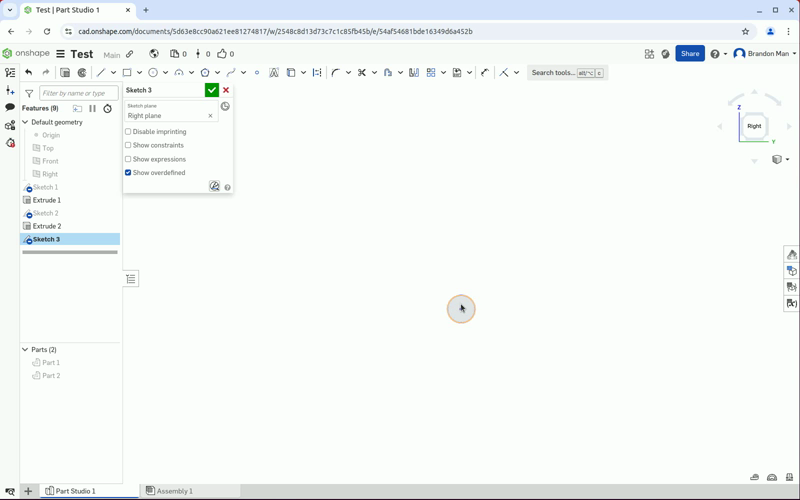
scroll(6)
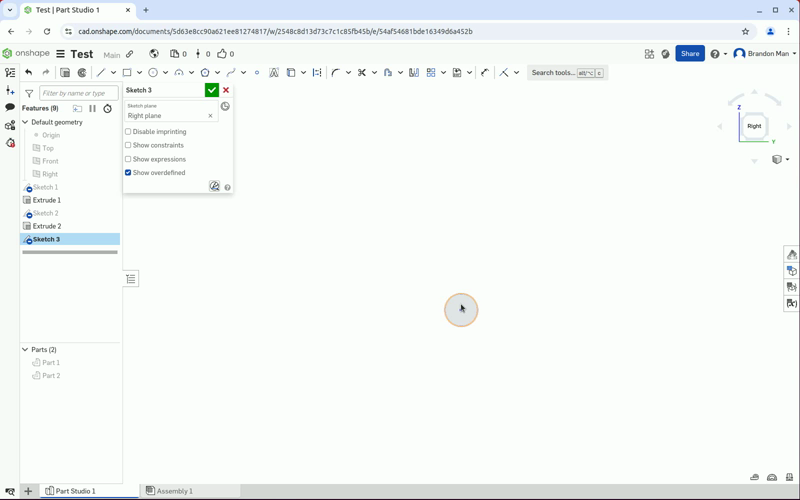
scroll(6)
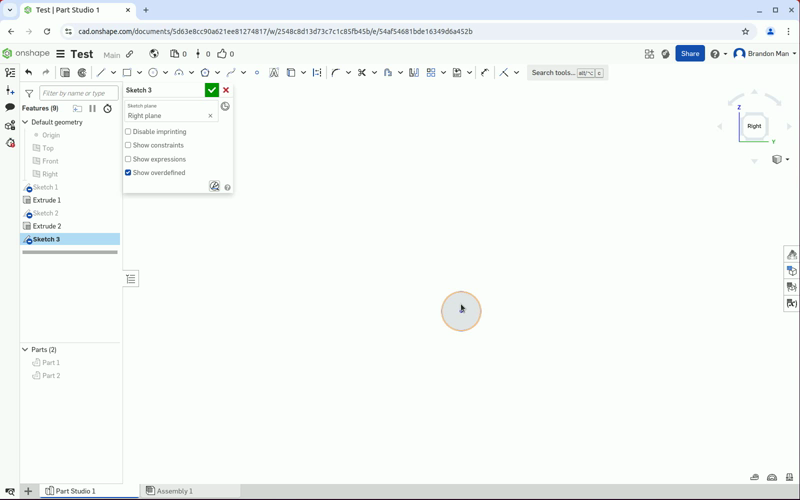
scroll(6)
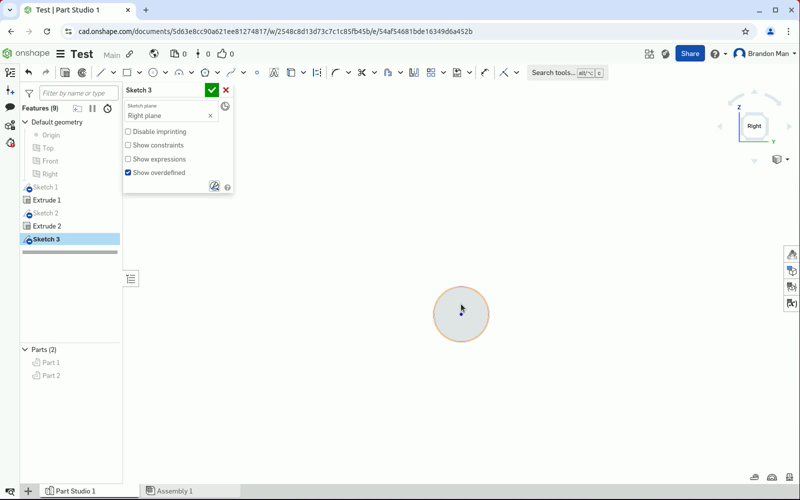
scroll(6)
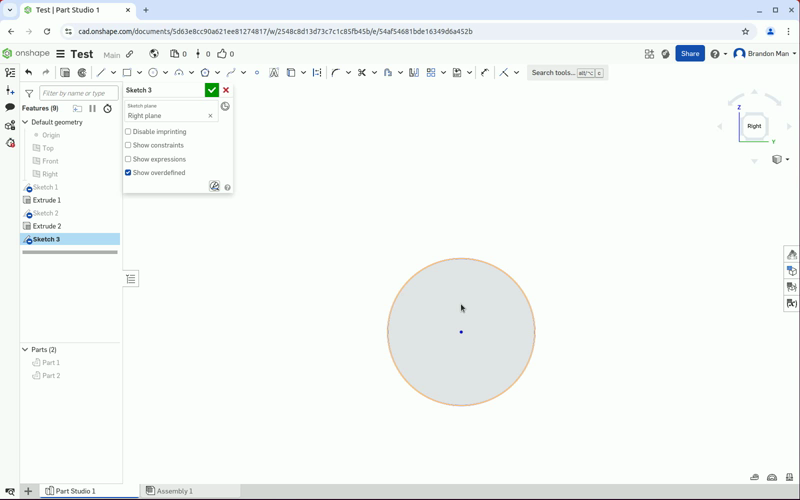
click(461, 303)
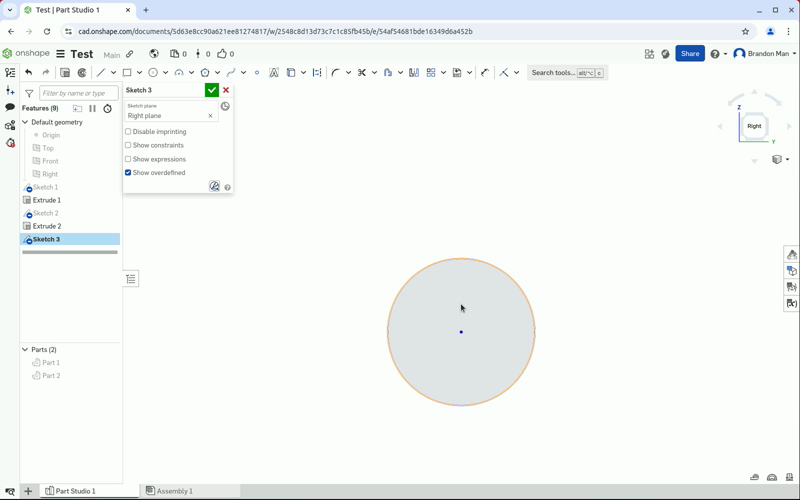
scroll(-6)
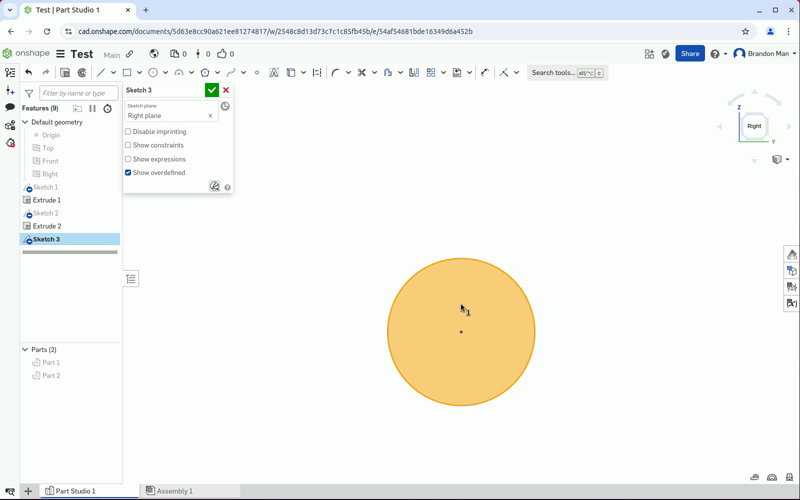
scroll(-6)
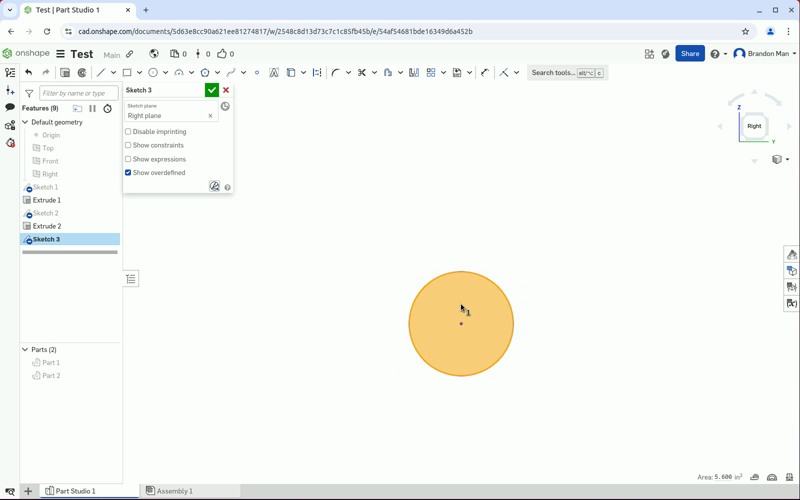
scroll(-6)
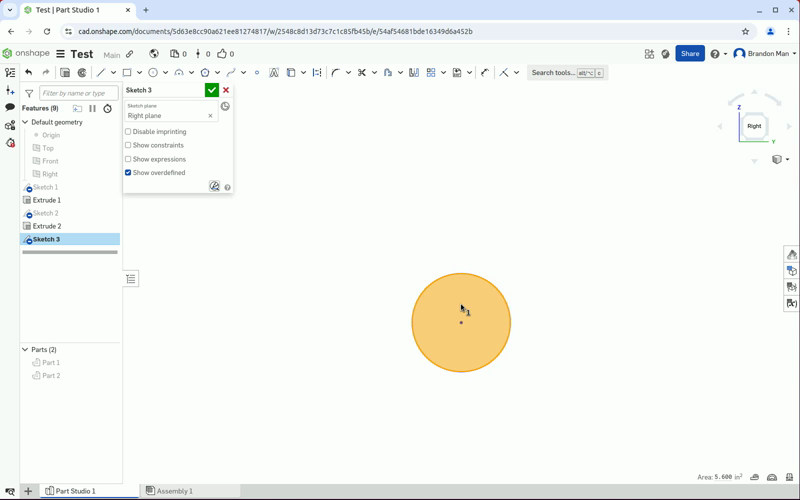
scroll(-6)
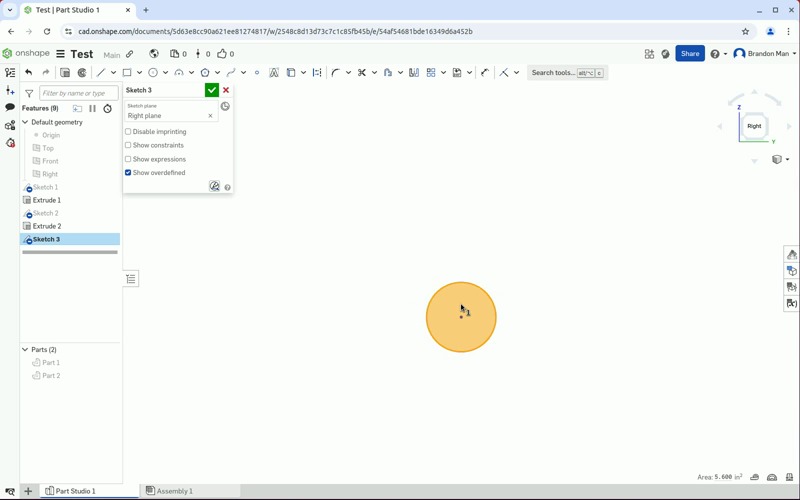
scroll(-6)
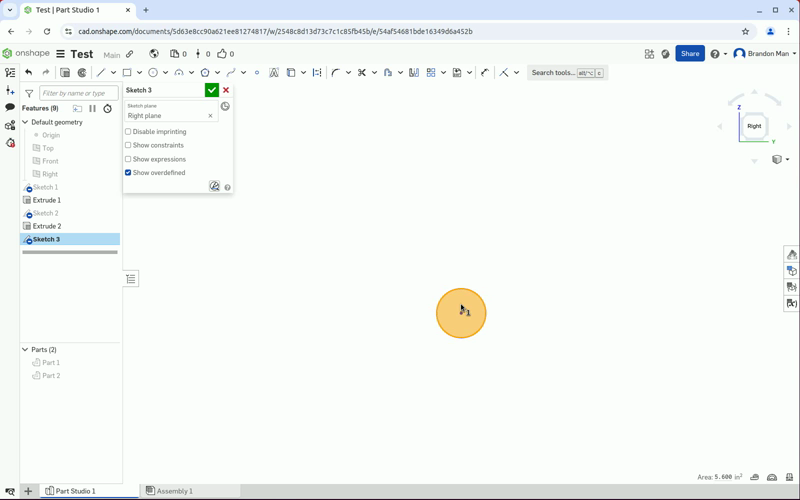
scroll(-6)
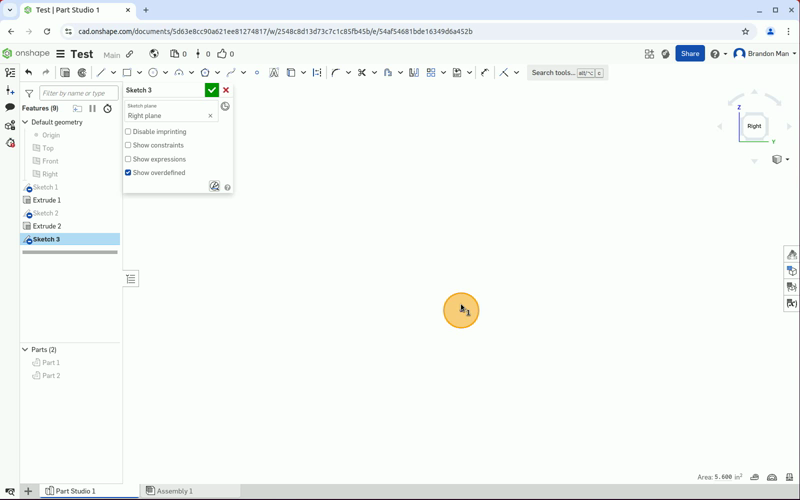
scroll(-6)
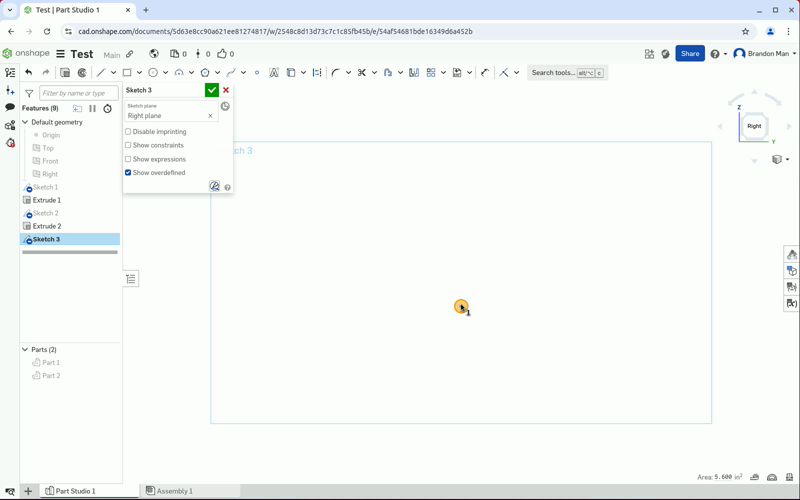
mouse_move(73, 352)
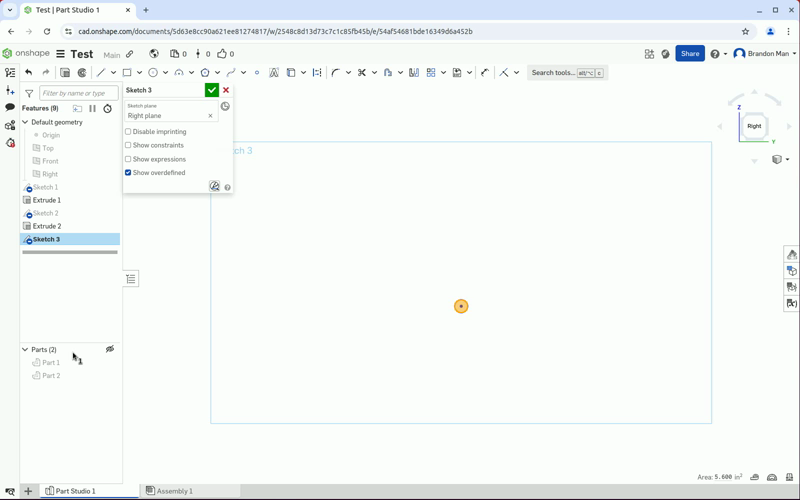
key(shift+y)
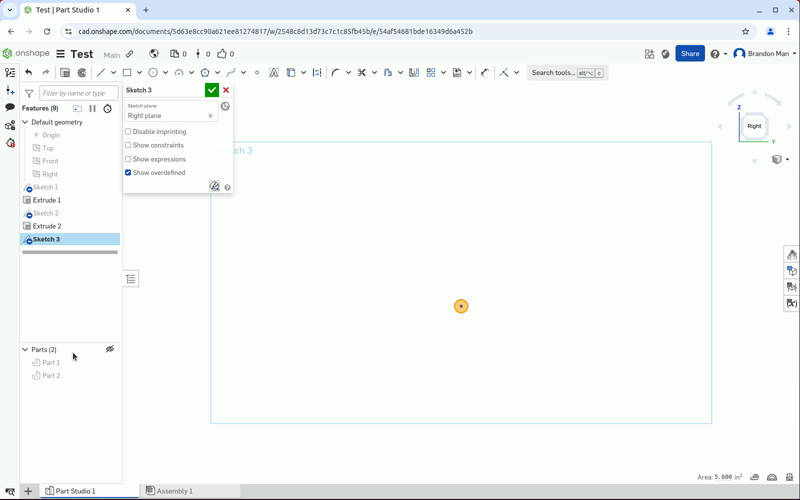
key(shift+e)
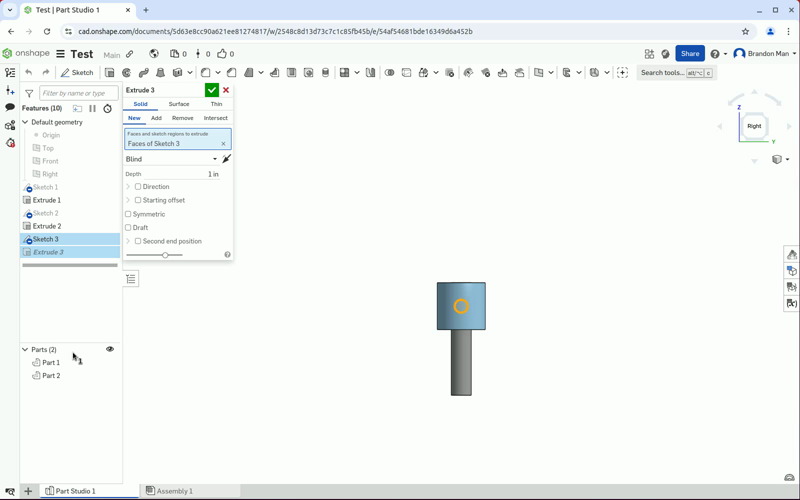
mouse_move(143, 106)
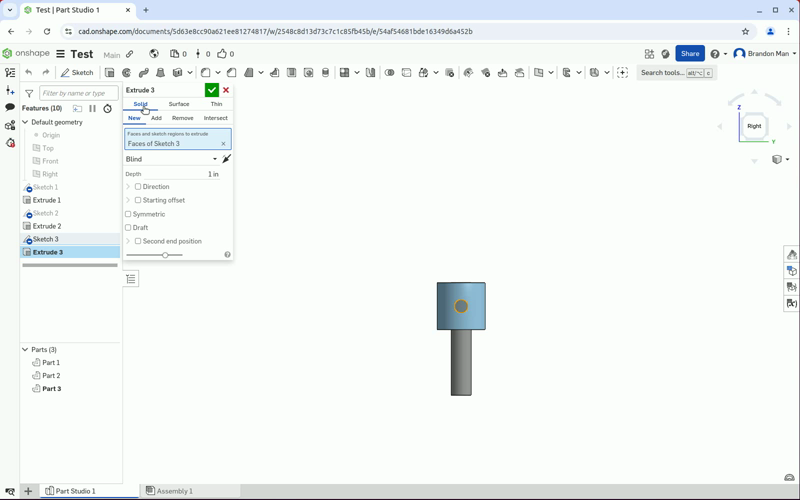
click(143, 106)
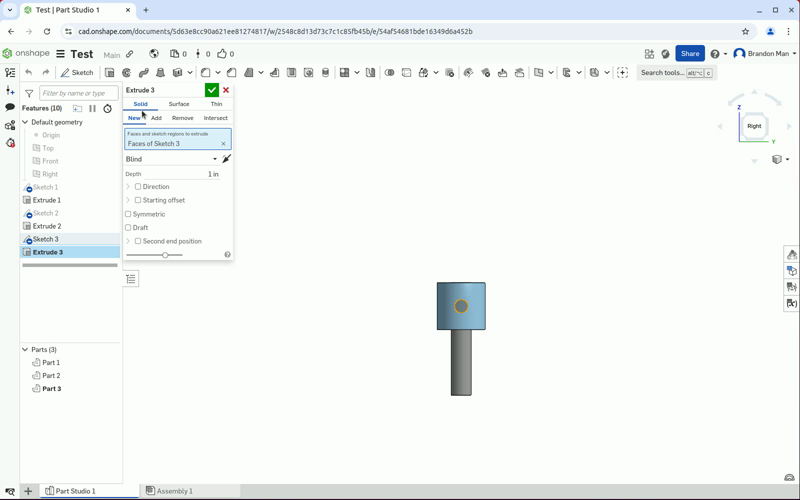
mouse_move(137, 120)
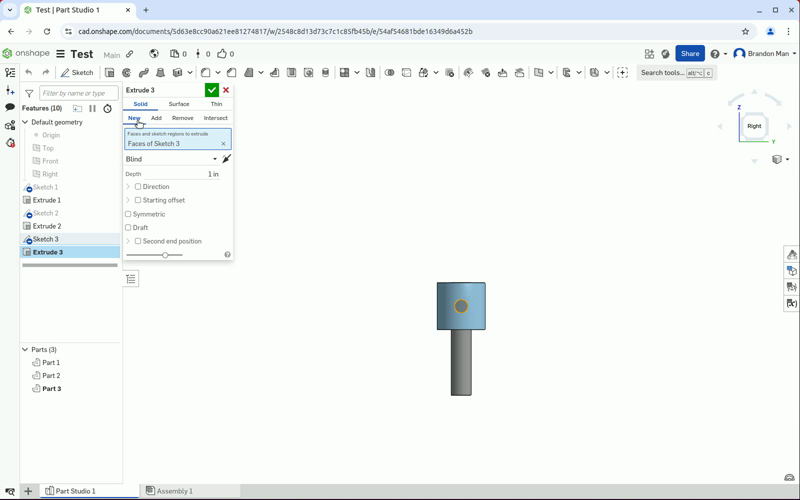
click(137, 120)
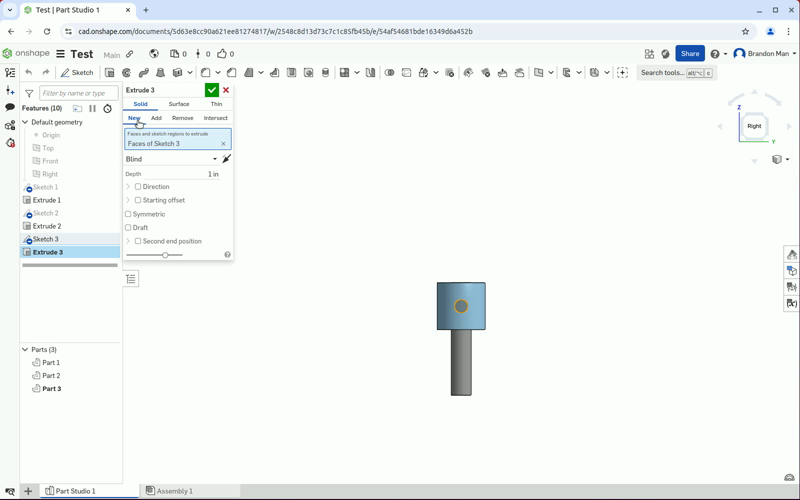
key(tab, 4)
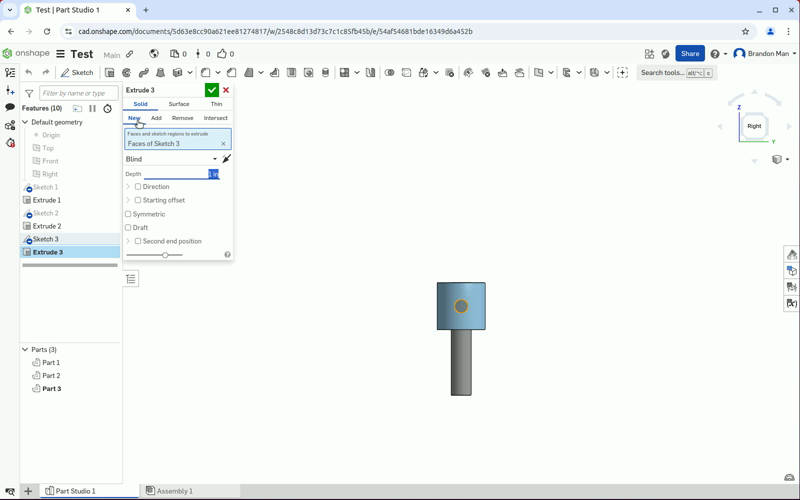
text(46.216)
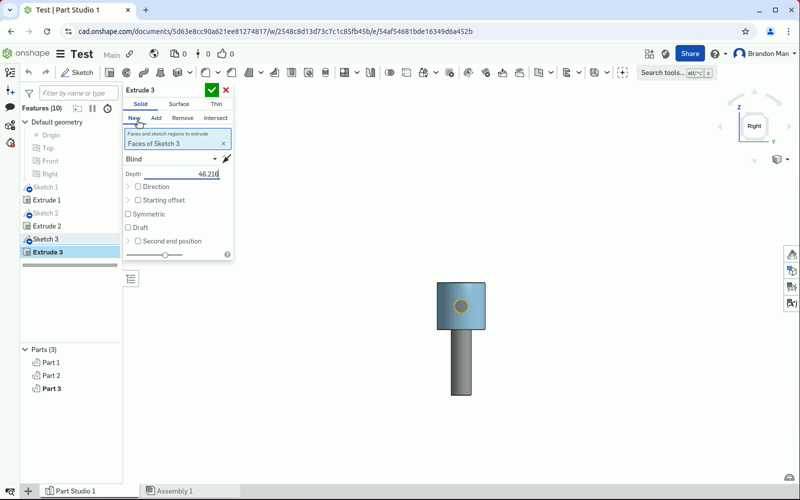
key(tab, 3)
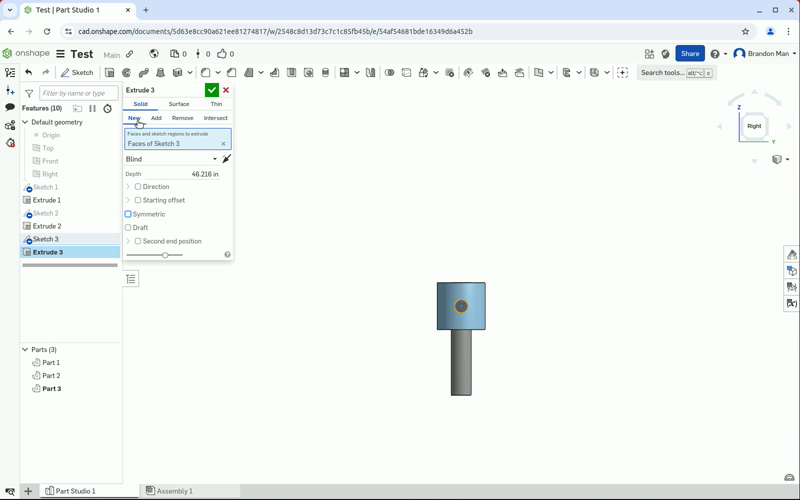
key(space)
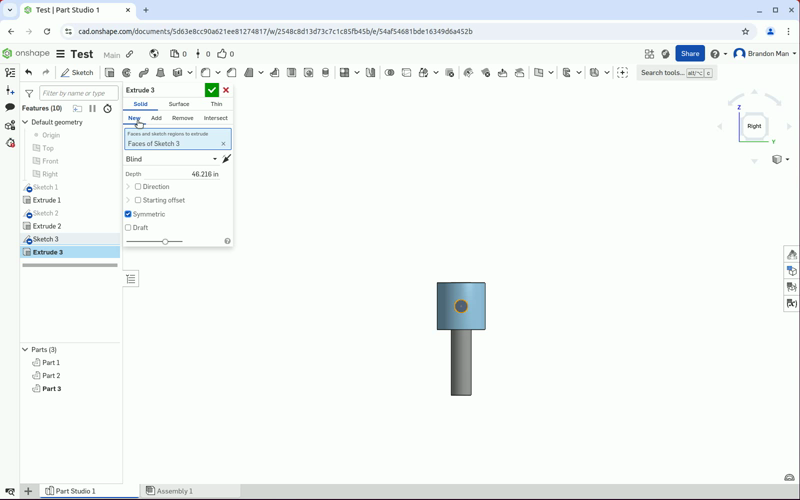
key(enter)
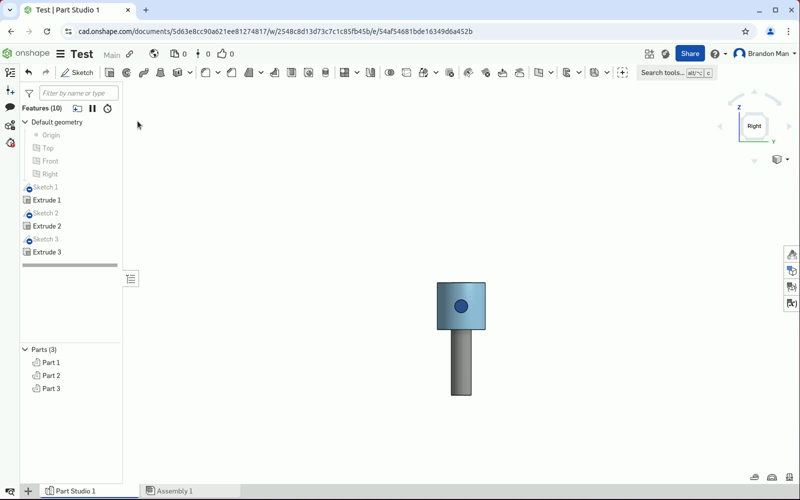
key(shift+h)
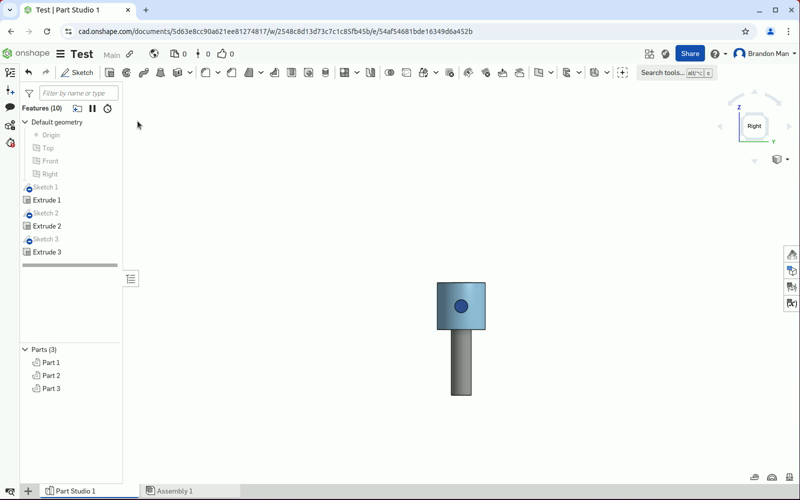
key(shift+h)
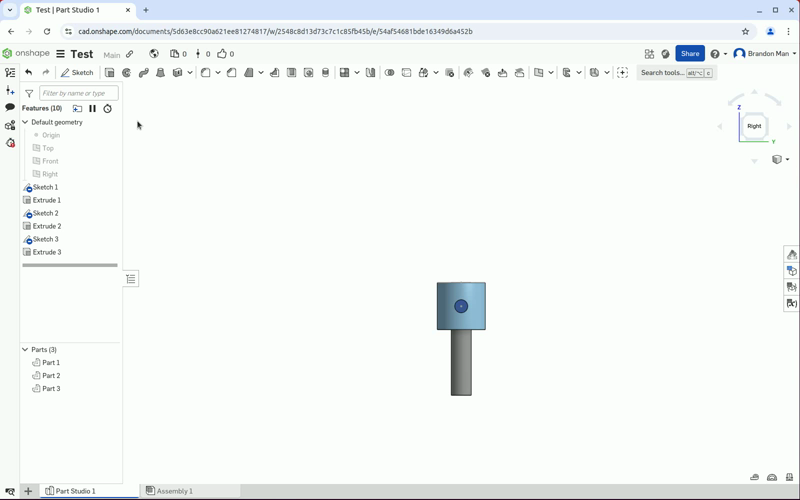
key(shift+7)
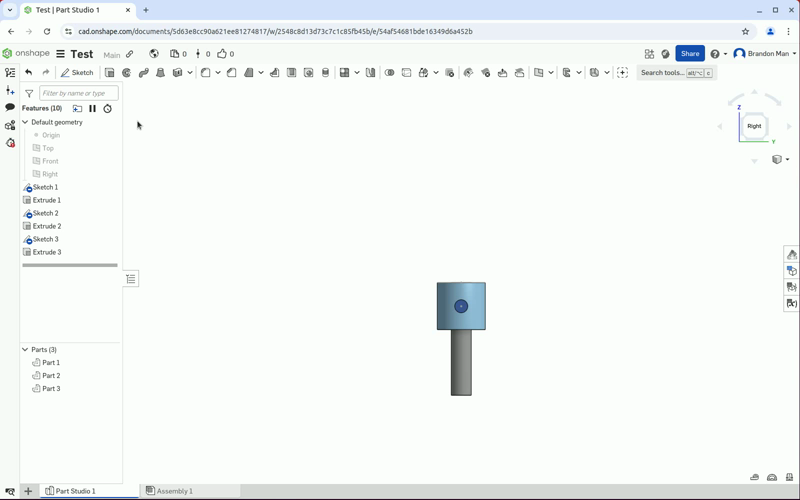
key(right, 2)
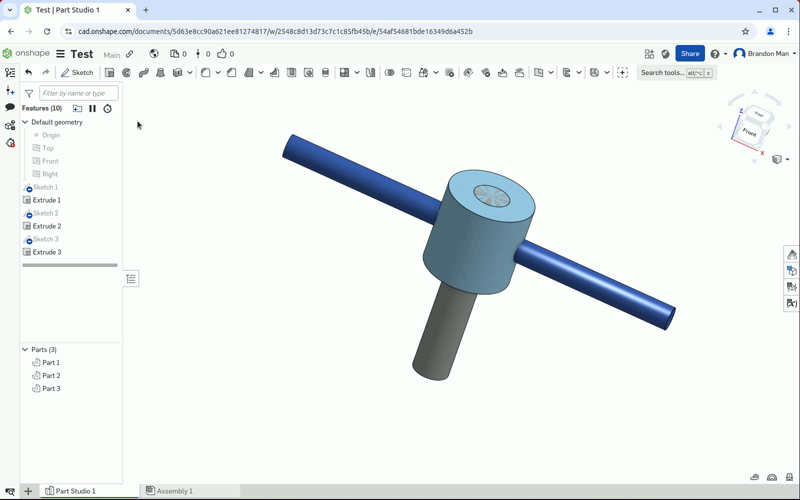
key(down, 2)
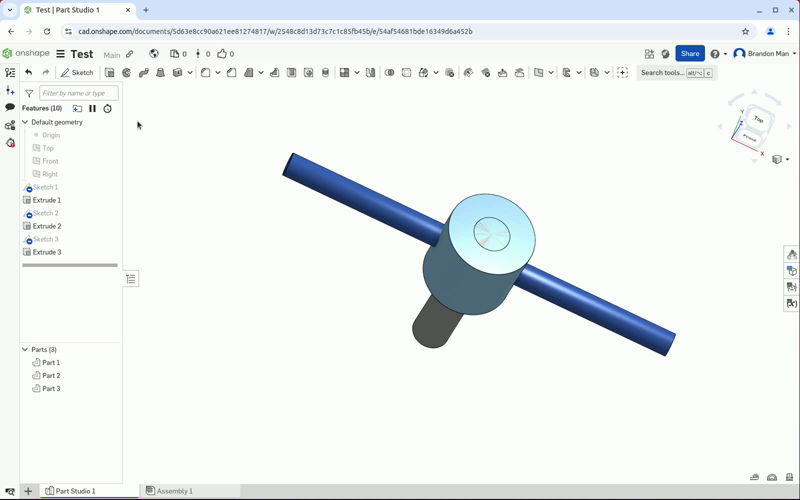
key(up, 2)
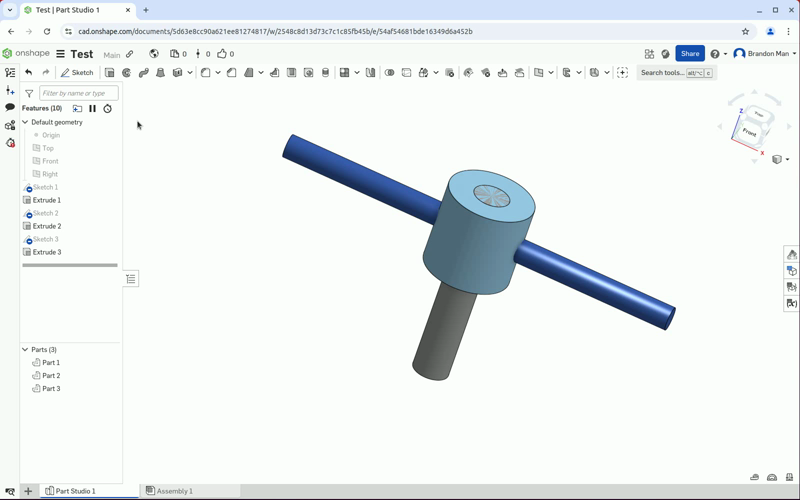
key(left, 2)
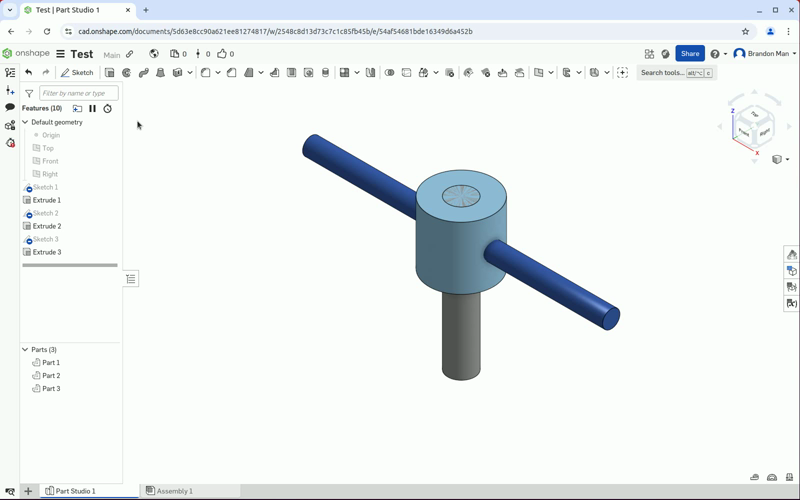
mouse_move(73, 189)
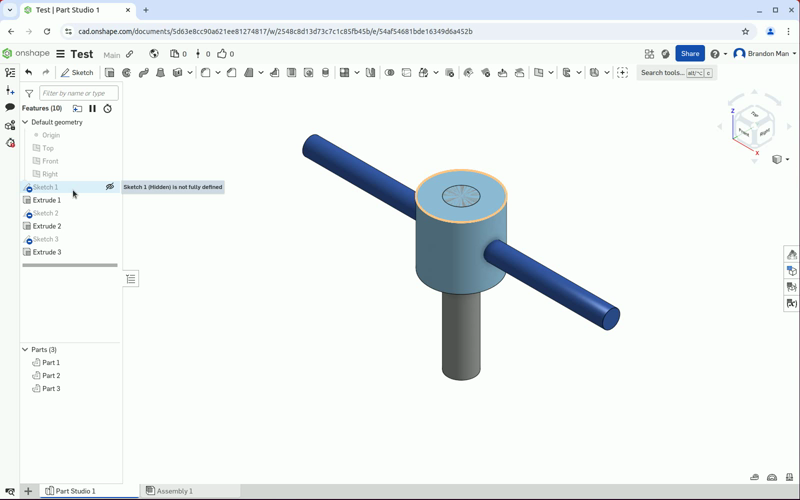
click(73, 189)